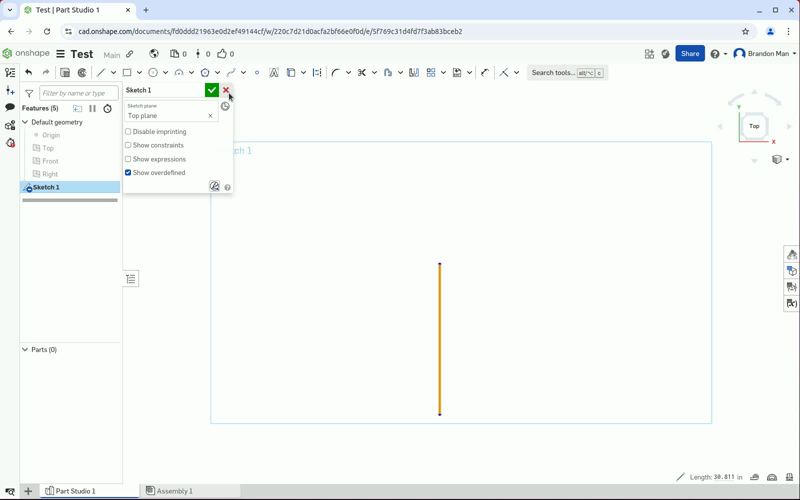
key(shift+h)
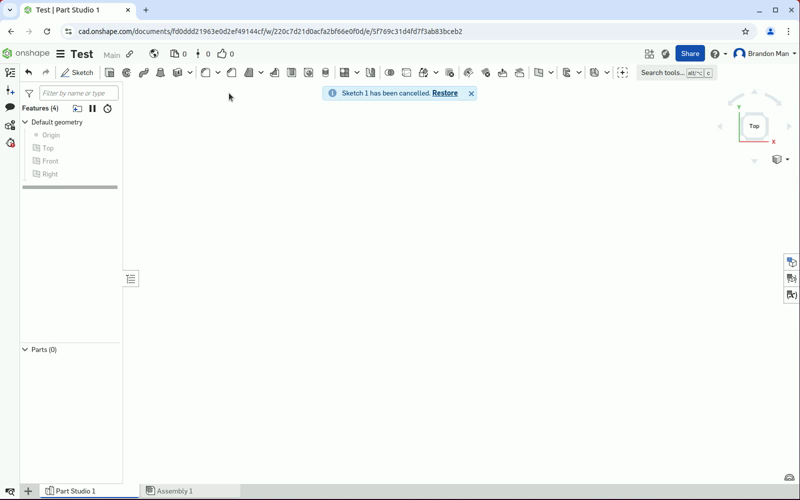
mouse_move(73, 352)
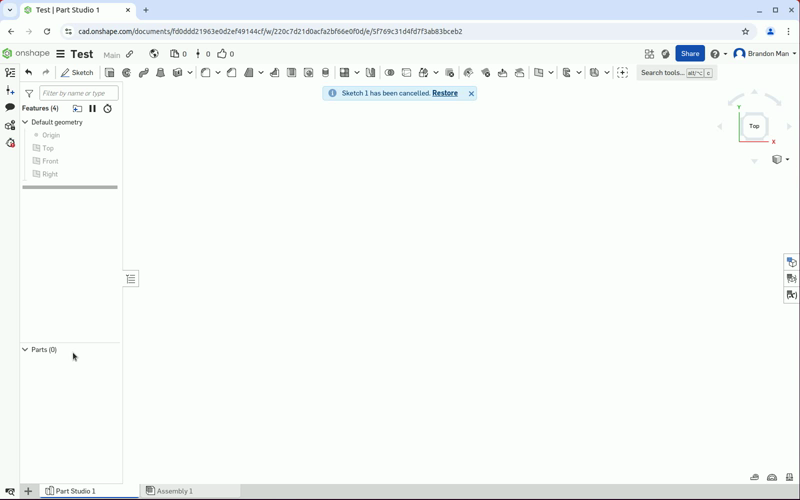
key(y)
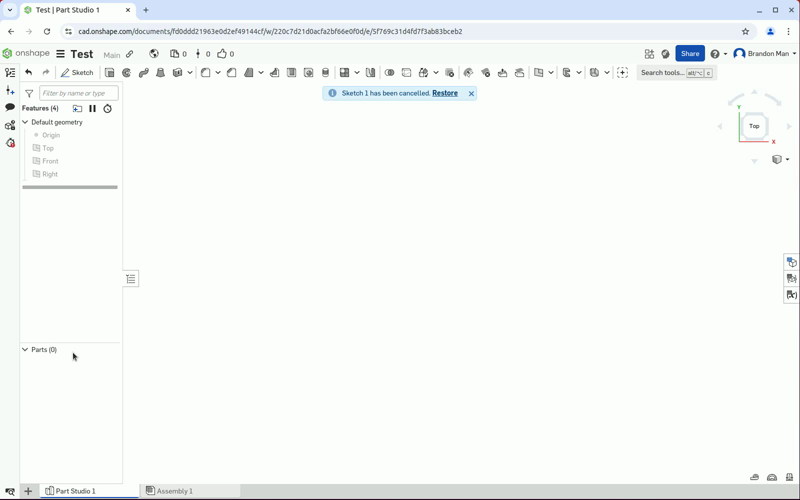
key(shift+p)
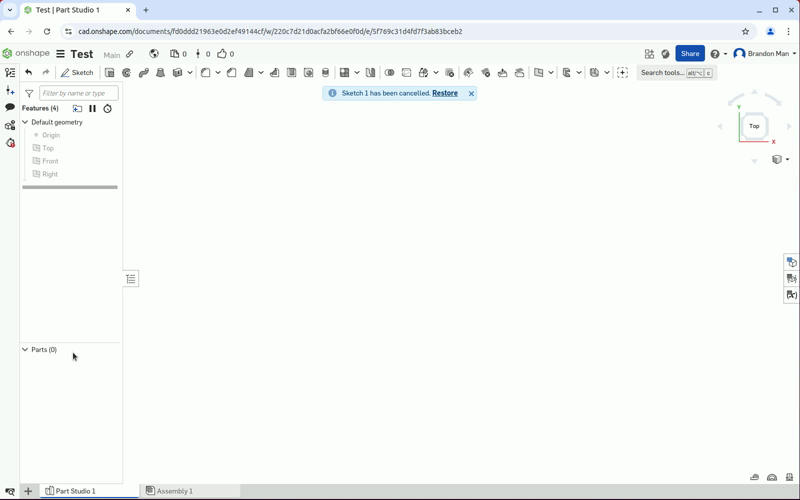
key(space)
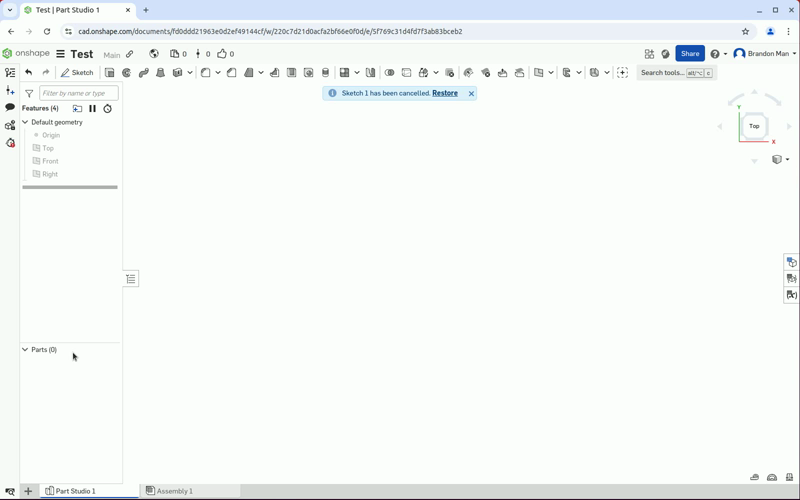
key_down(shift)
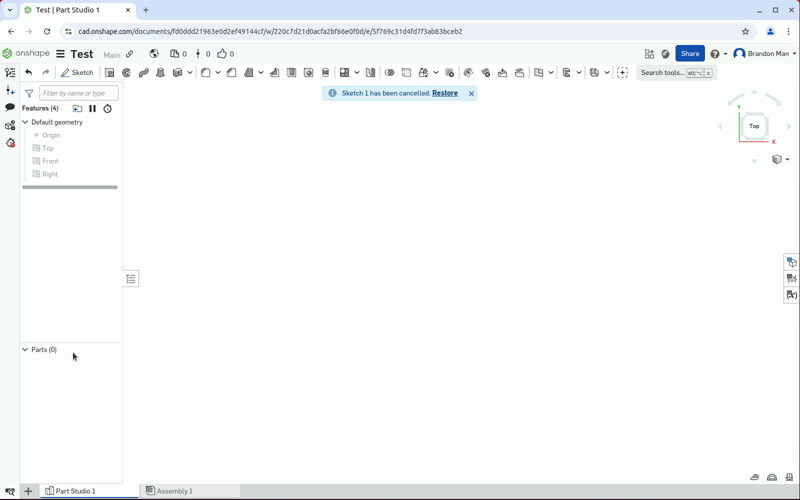
key(up)
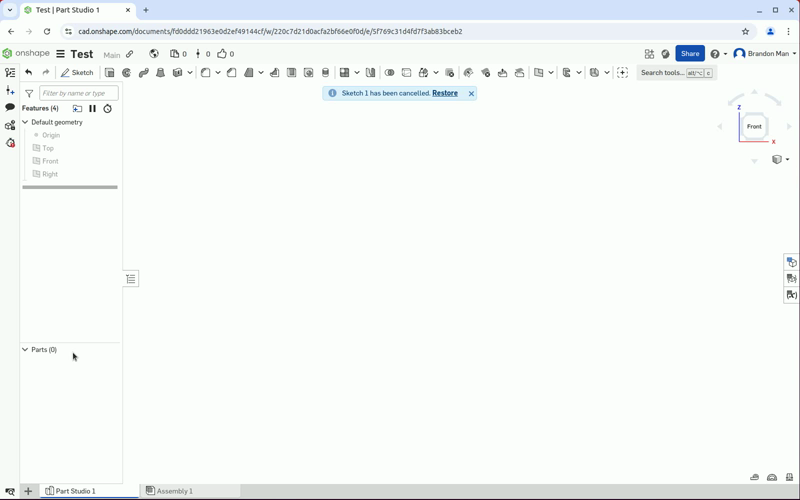
key_up(shift)
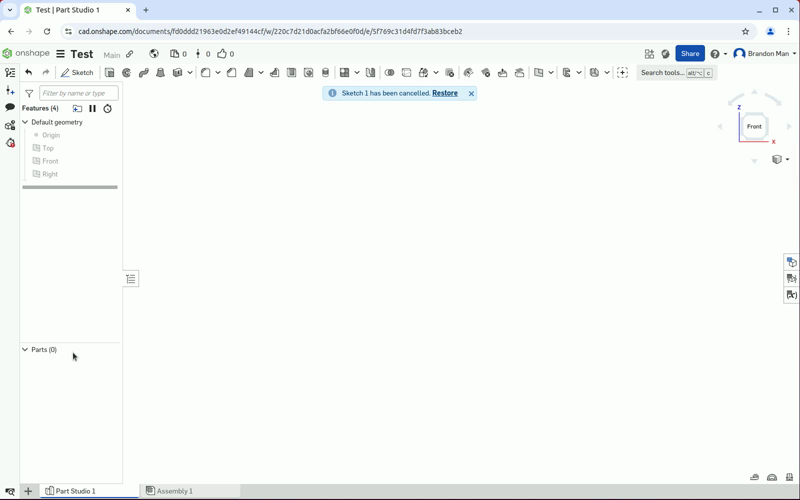
mouse_move(73, 352)
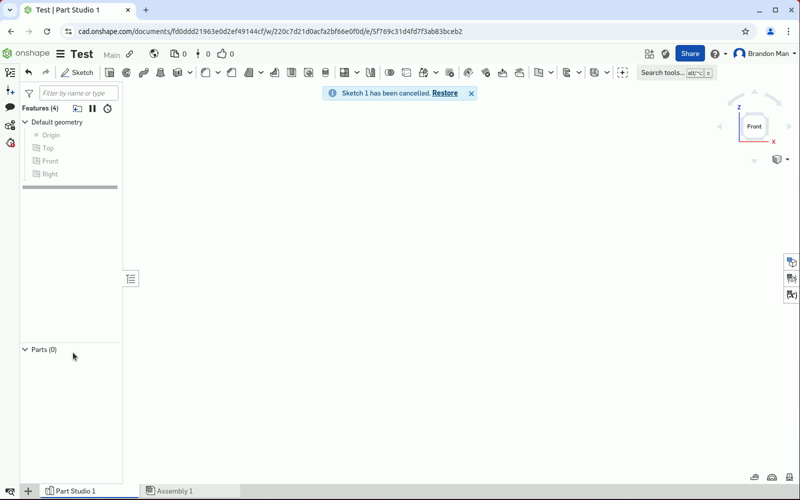
key(shift+y)
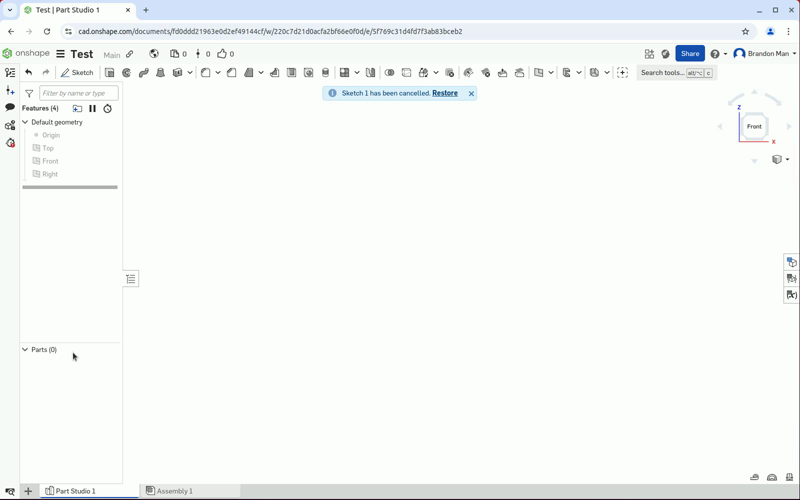
key(shift+s)
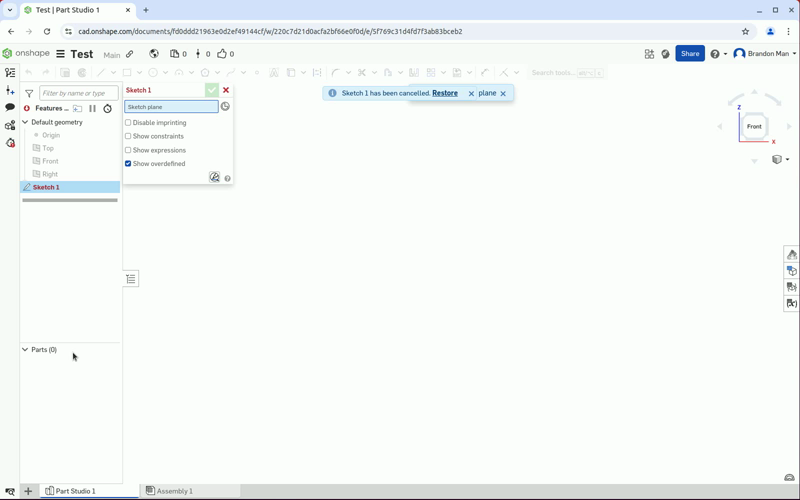
mouse_move(73, 163)
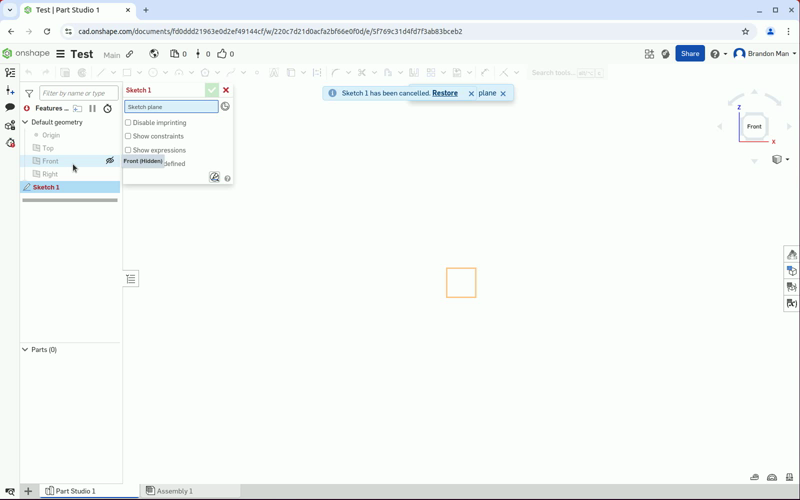
click(73, 163)
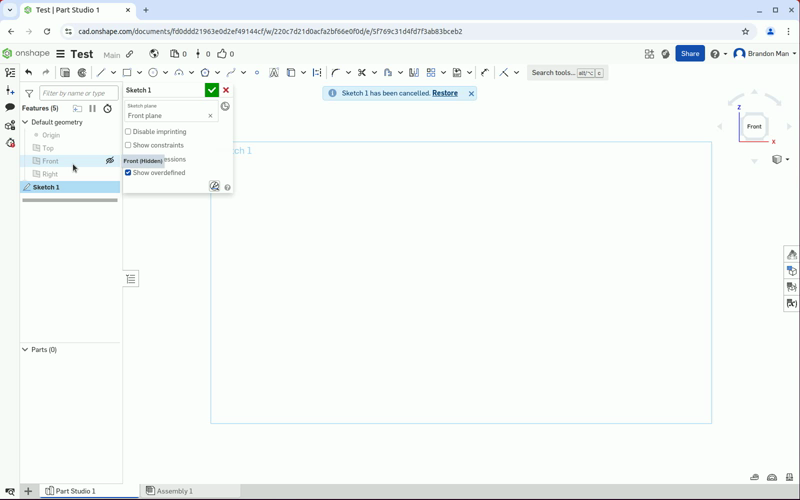
mouse_move(73, 352)
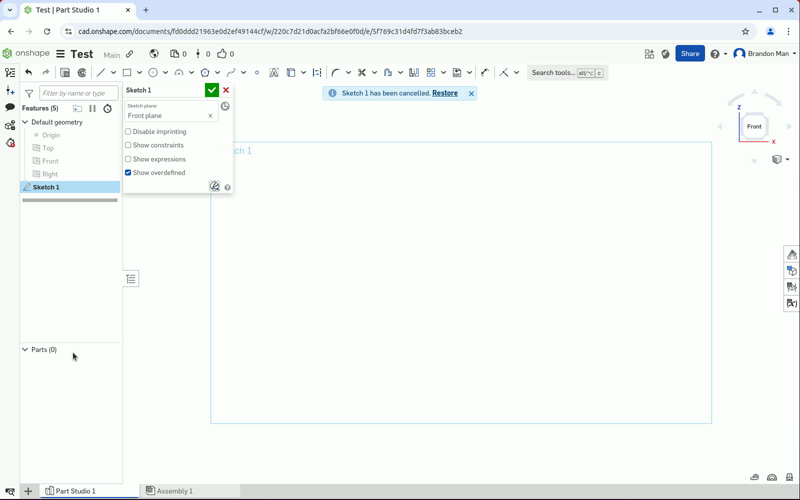
key(y)
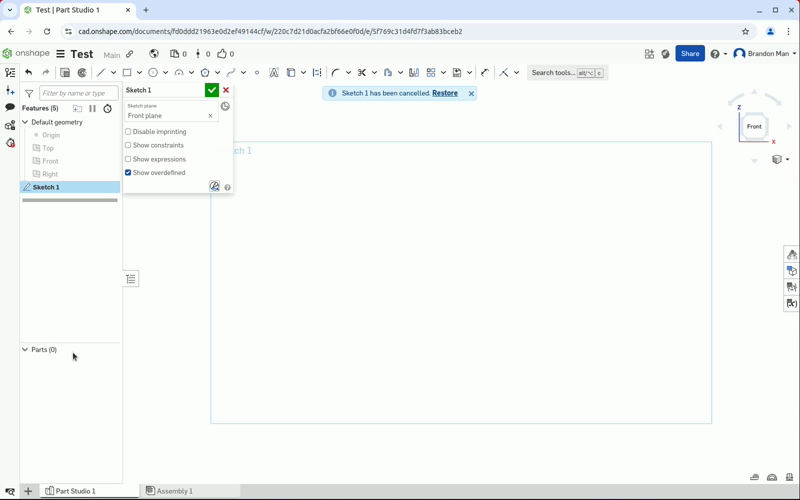
key(a)
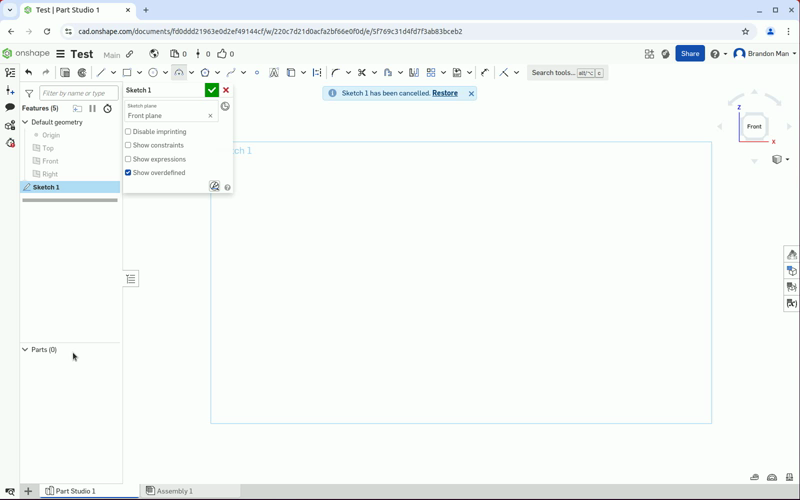
key_down(shift)
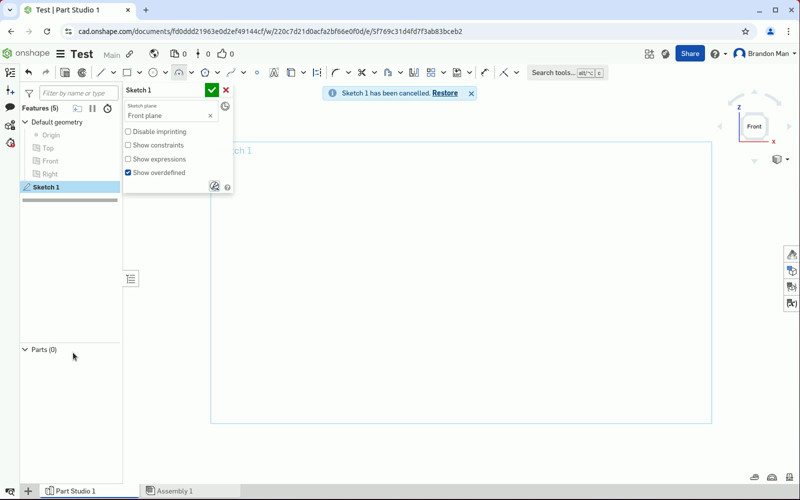
mouse_move(460, 271)
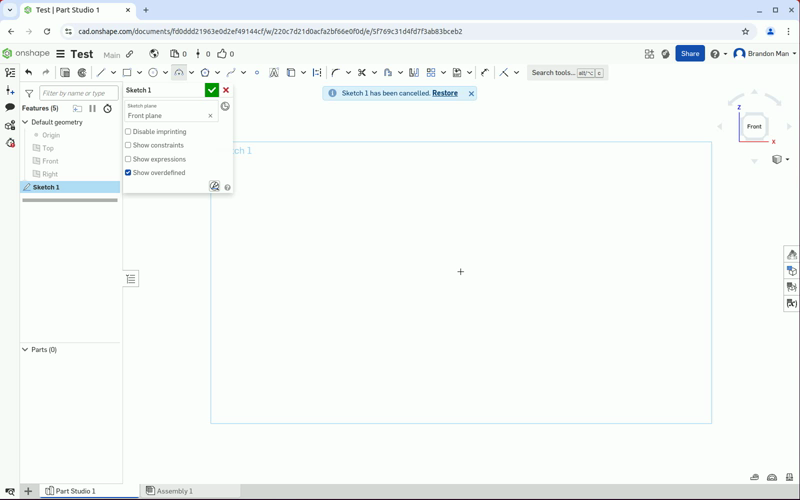
click(460, 271)
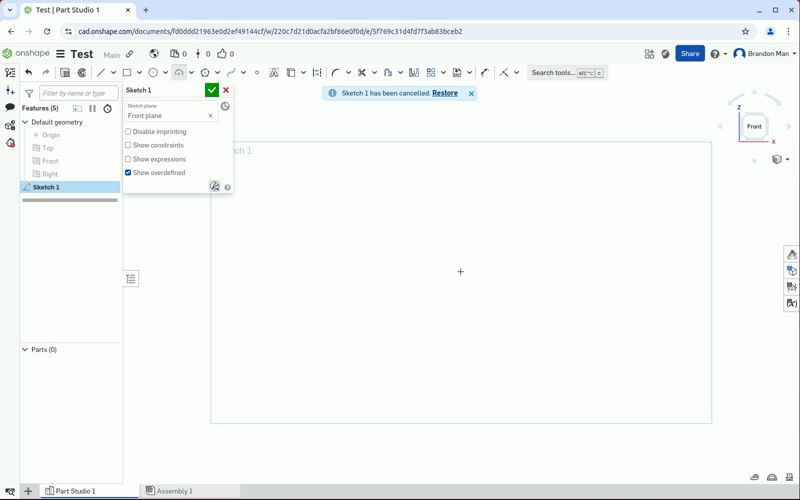
key_up(shift)
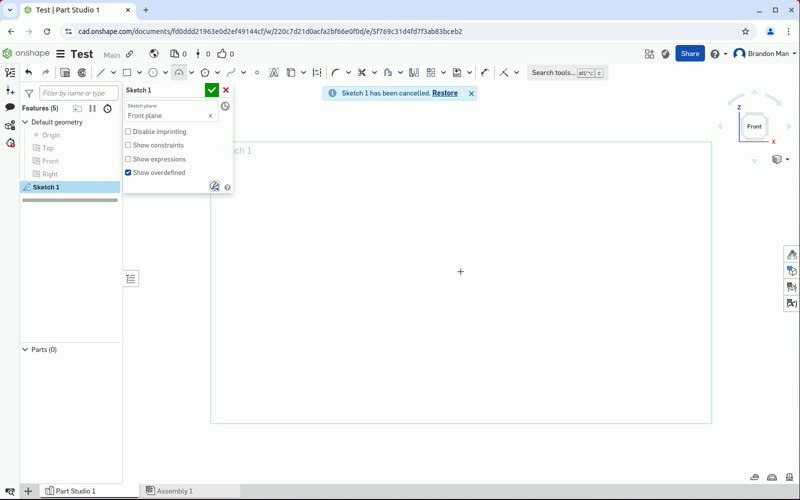
key_down(shift)
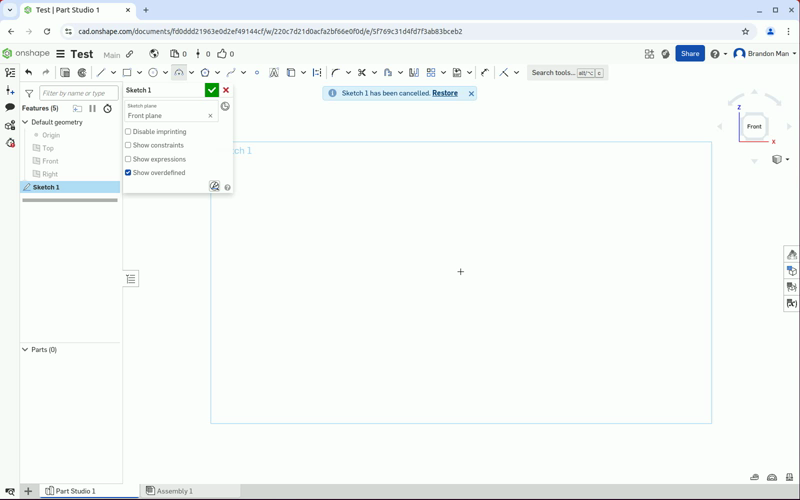
mouse_move(472, 282)
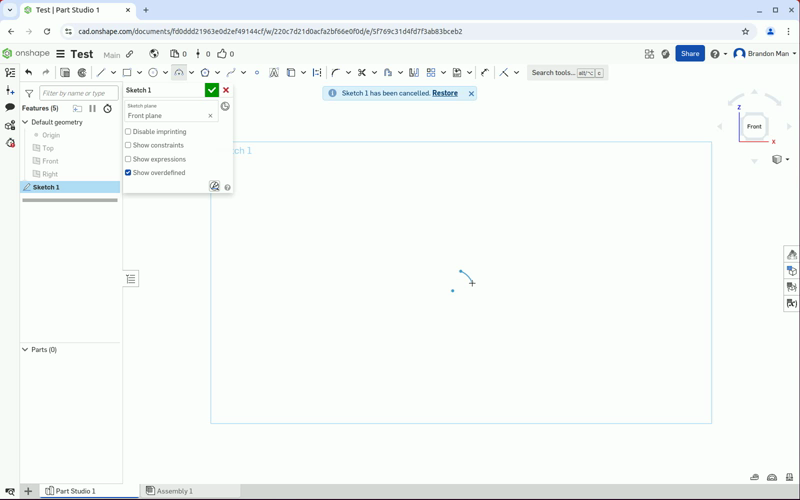
click(472, 282)
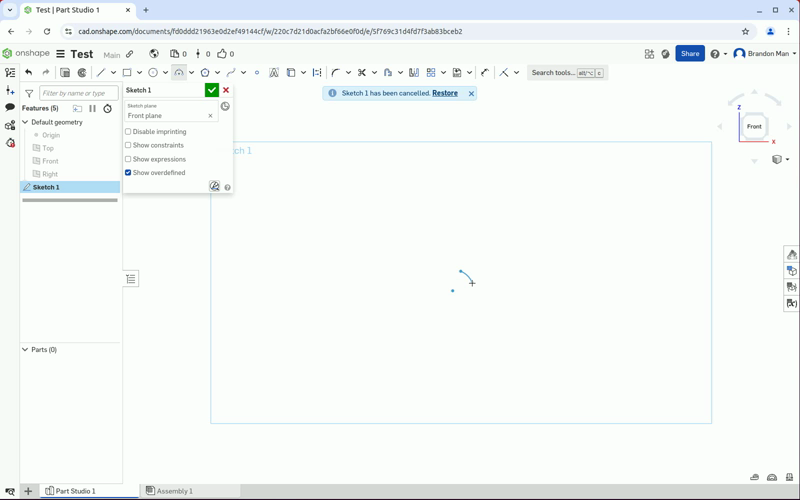
mouse_move(464, 279)
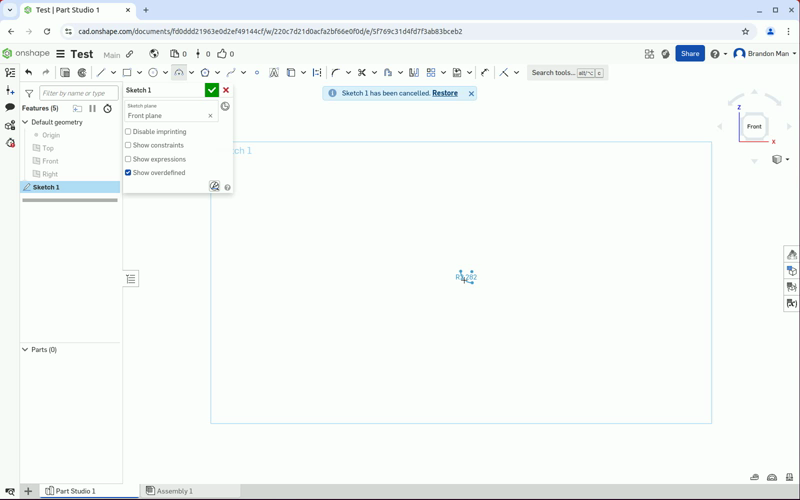
click(464, 279)
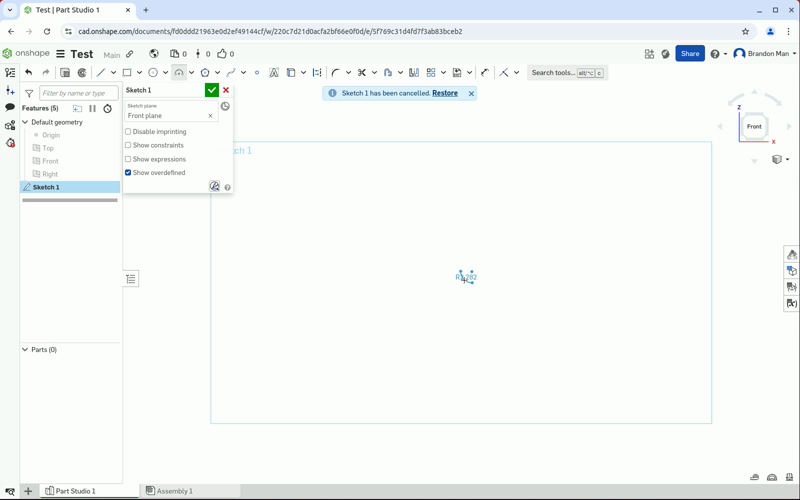
key_up(shift)
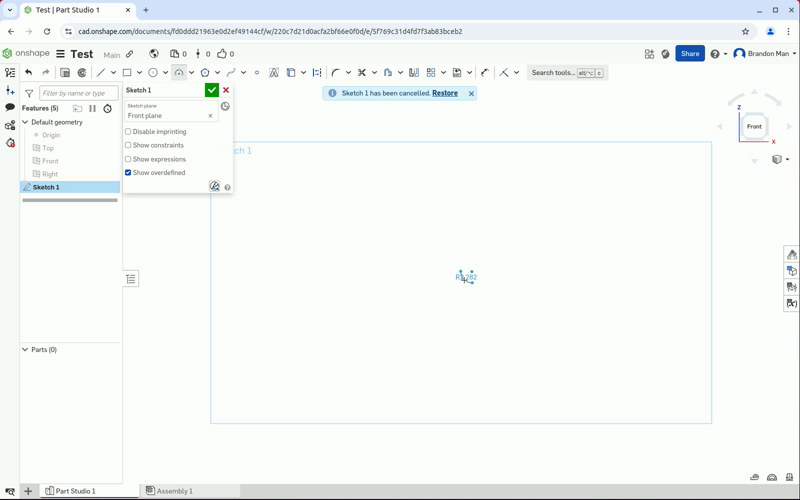
key(esc)
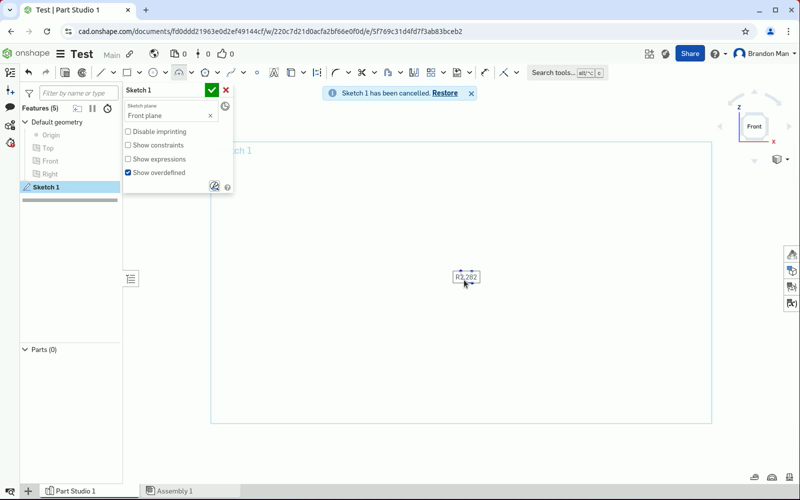
key(l)
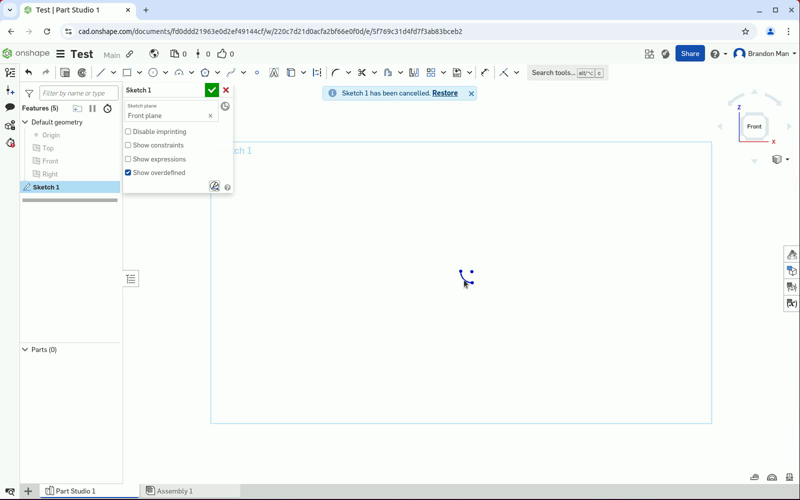
mouse_move(472, 282)
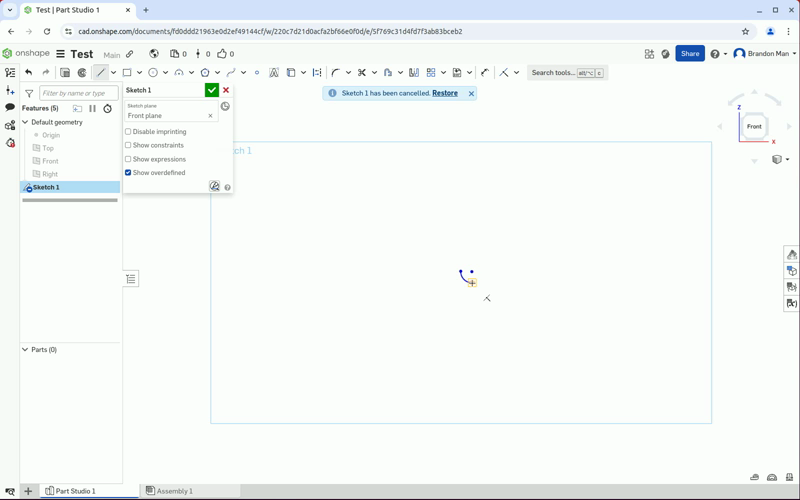
click(472, 282)
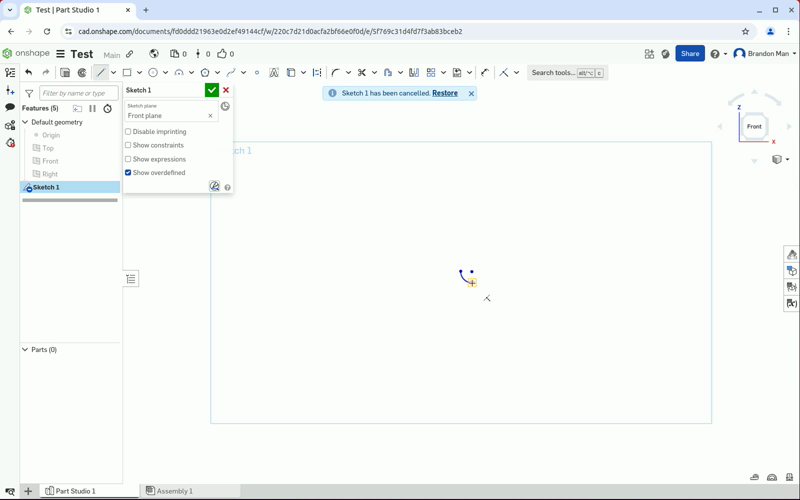
key_down(shift)
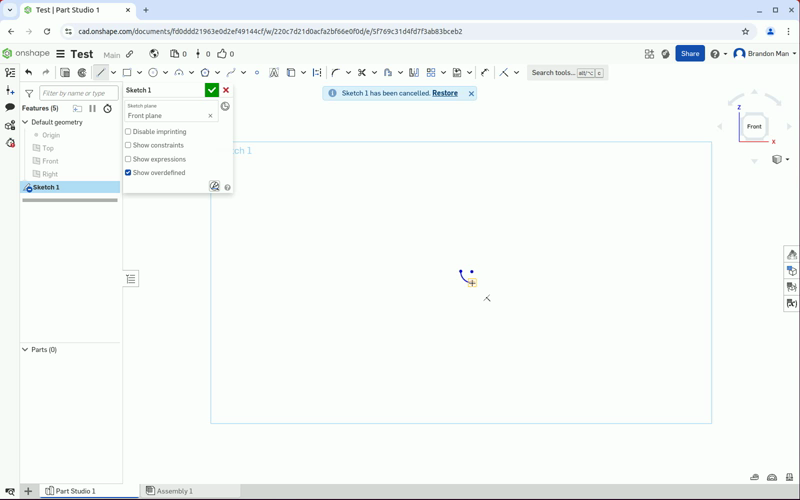
mouse_move(573, 282)
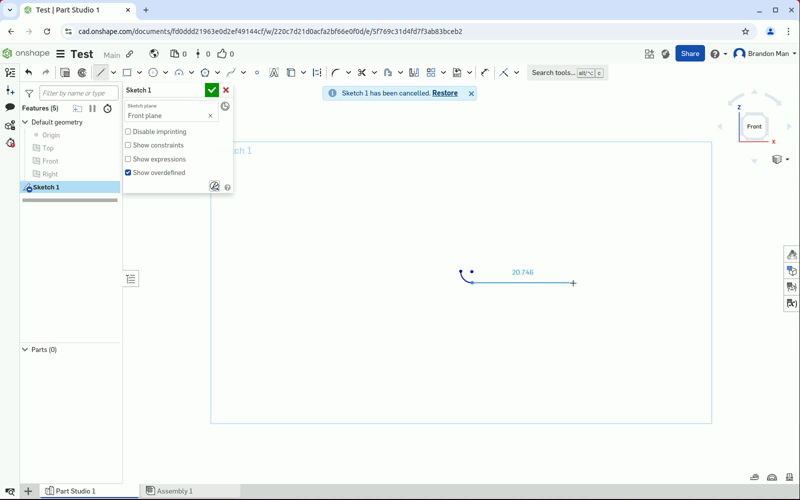
click(573, 282)
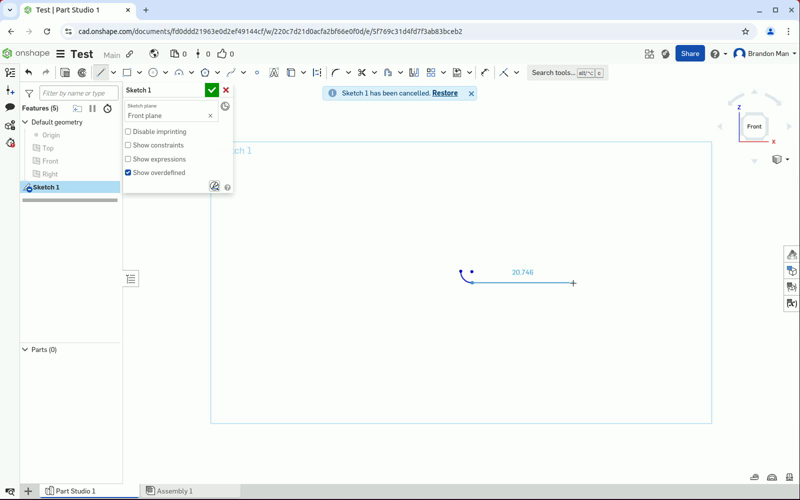
key_up(shift)
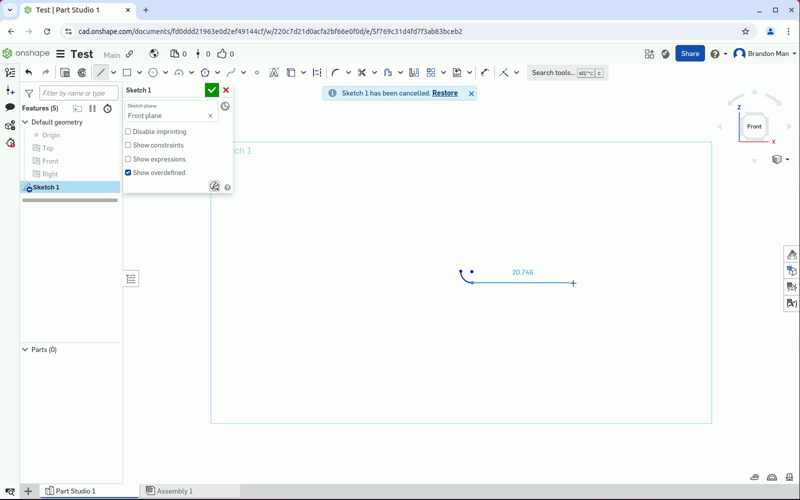
key_down(shift)
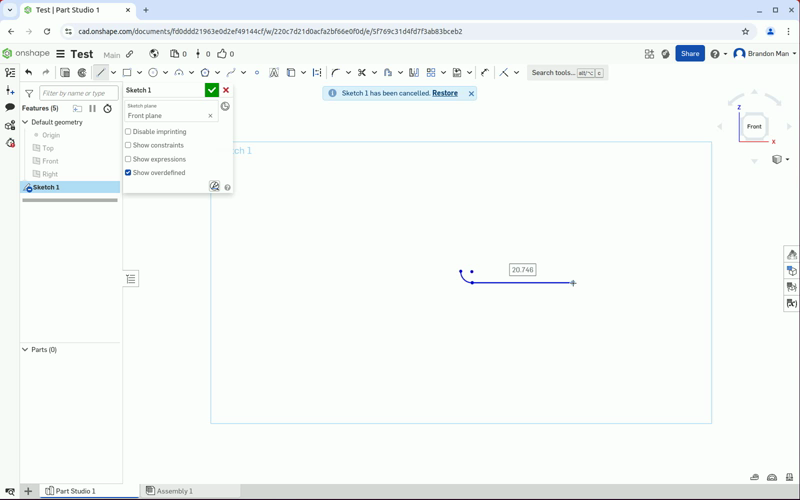
mouse_move(589, 282)
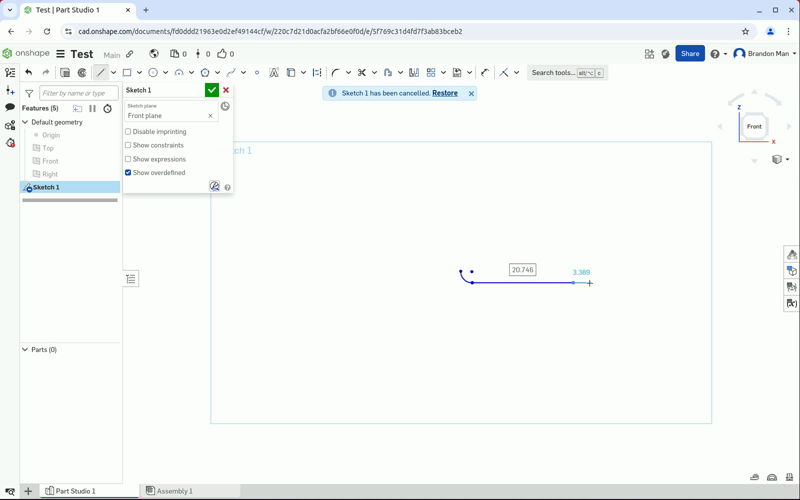
mouse_move(573, 272)
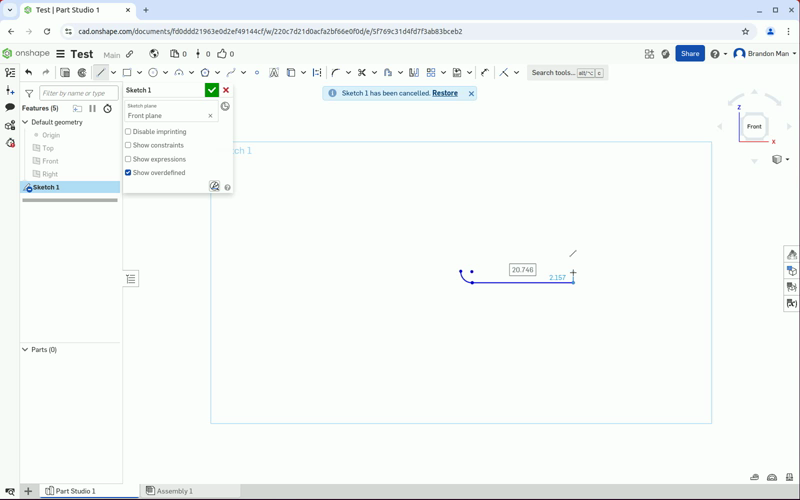
click(573, 272)
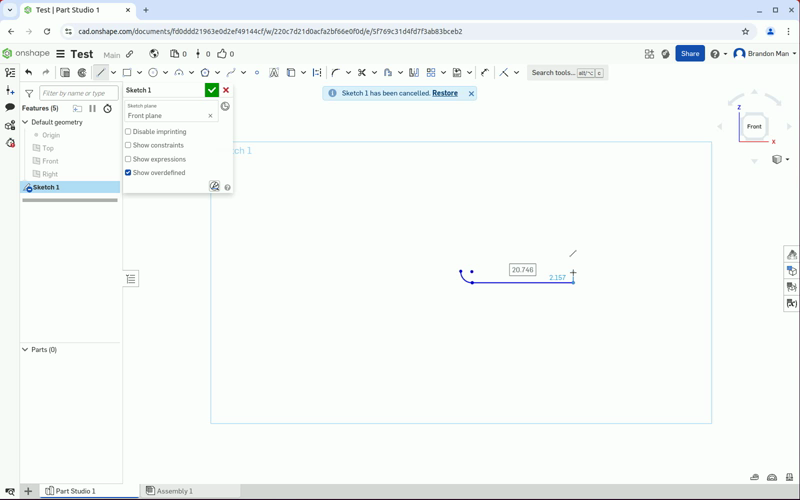
key_up(shift)
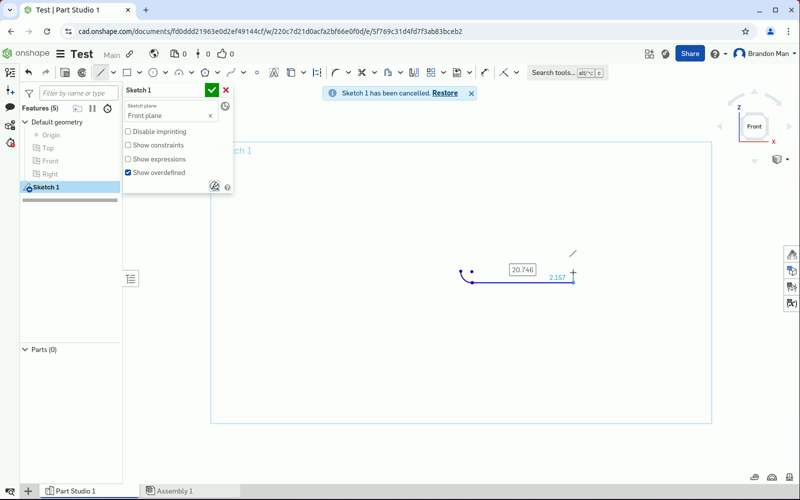
key_down(shift)
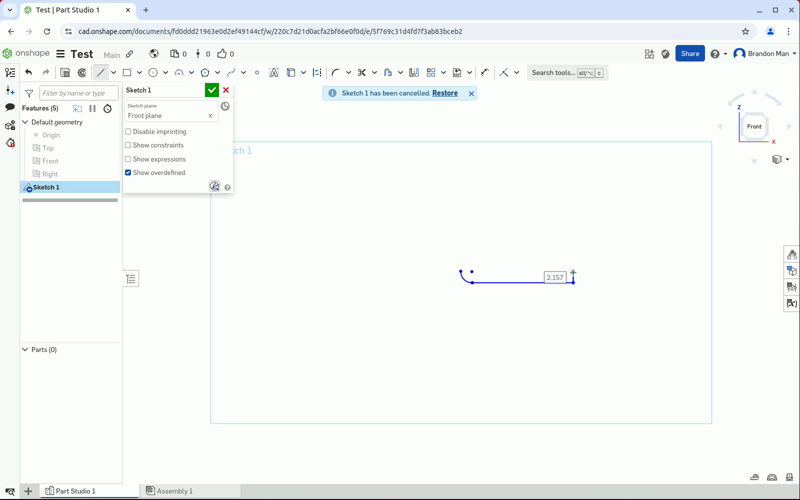
mouse_move(484, 272)
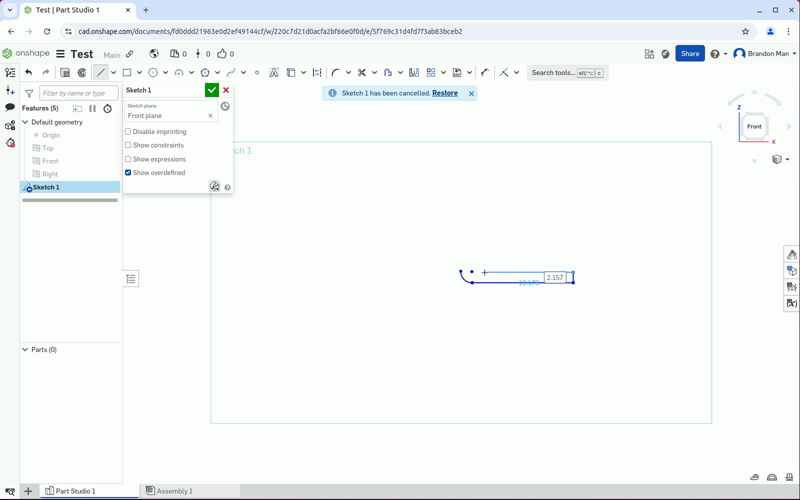
click(484, 272)
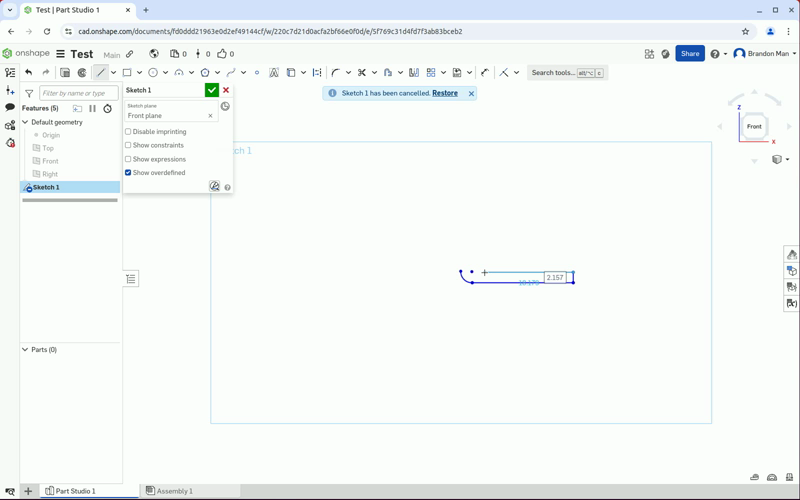
key_up(shift)
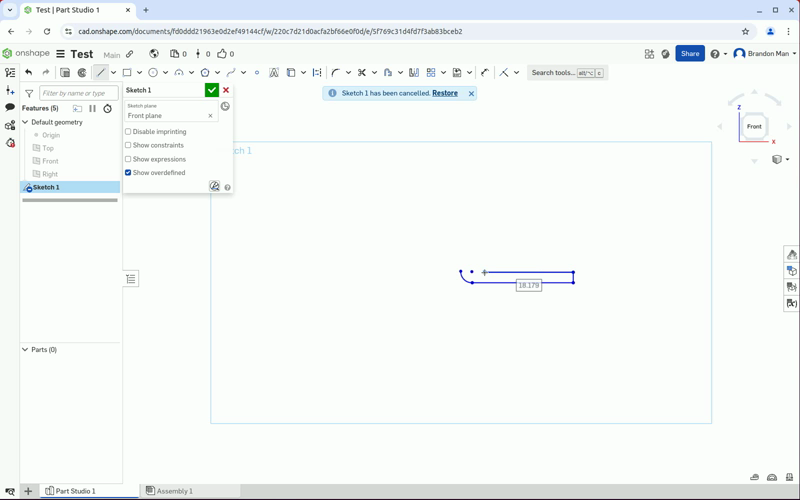
key(esc)
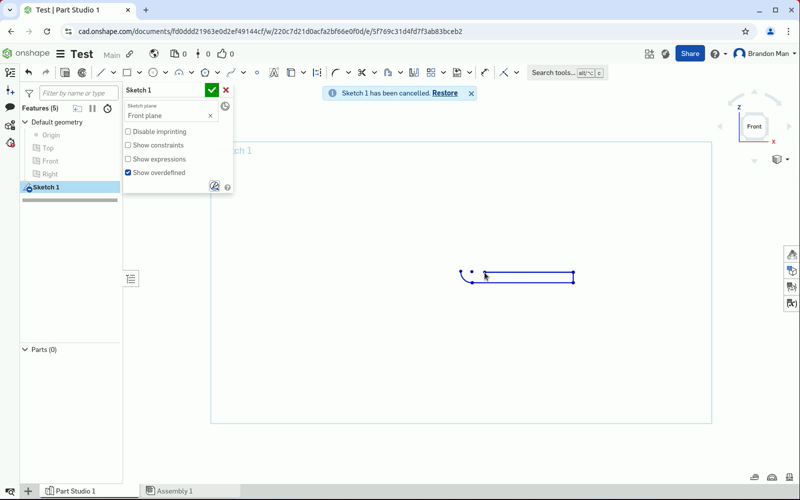
key(a)
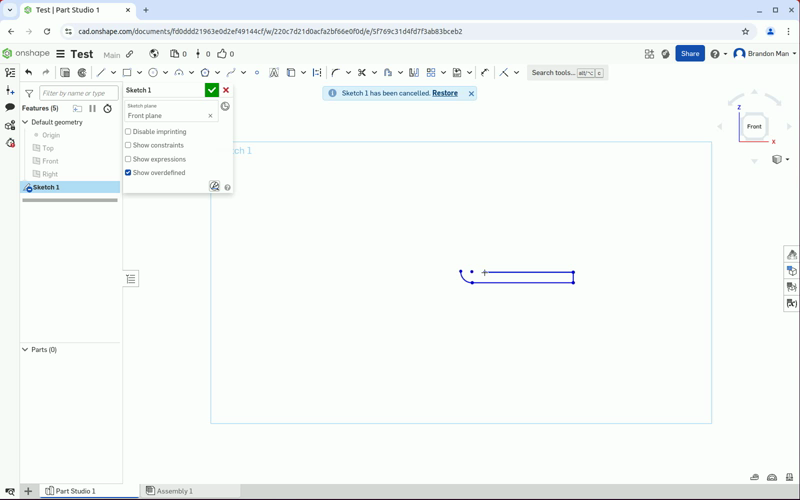
mouse_move(484, 272)
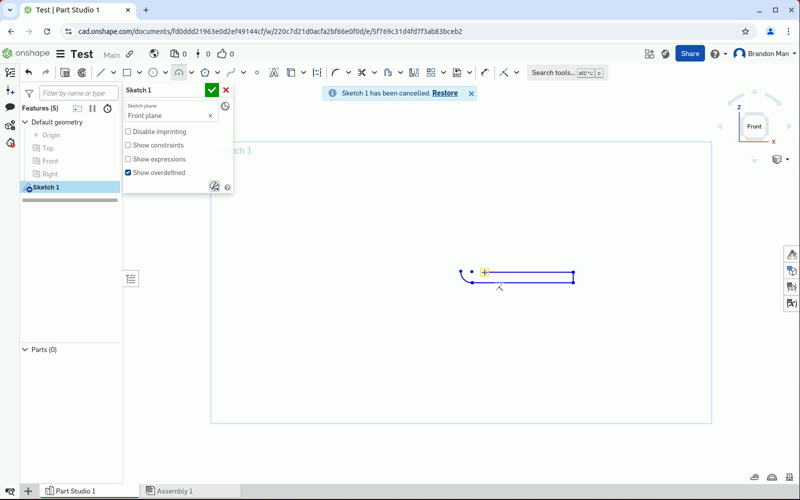
click(484, 272)
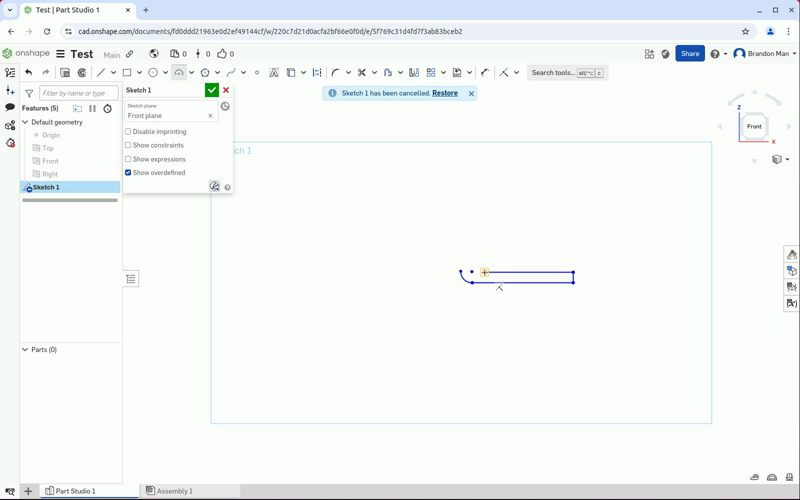
key_down(shift)
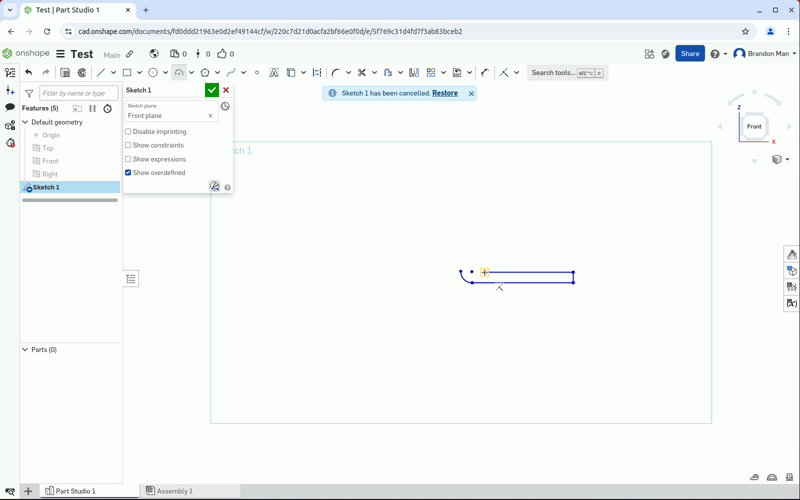
mouse_move(472, 260)
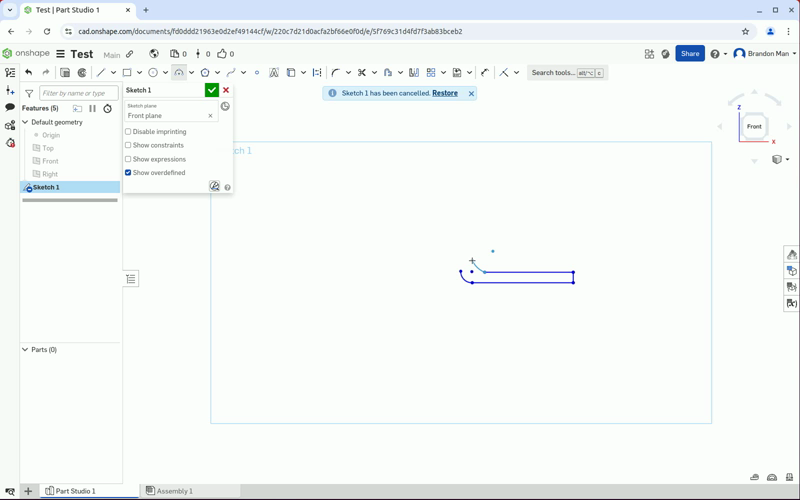
click(472, 260)
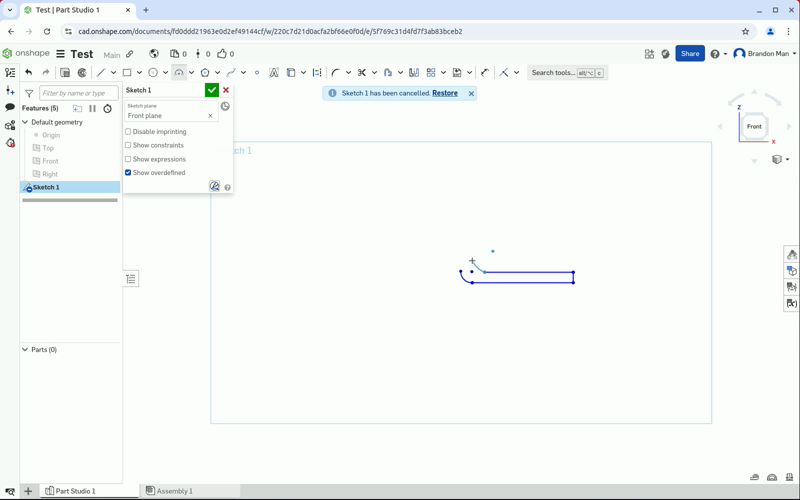
mouse_move(476, 268)
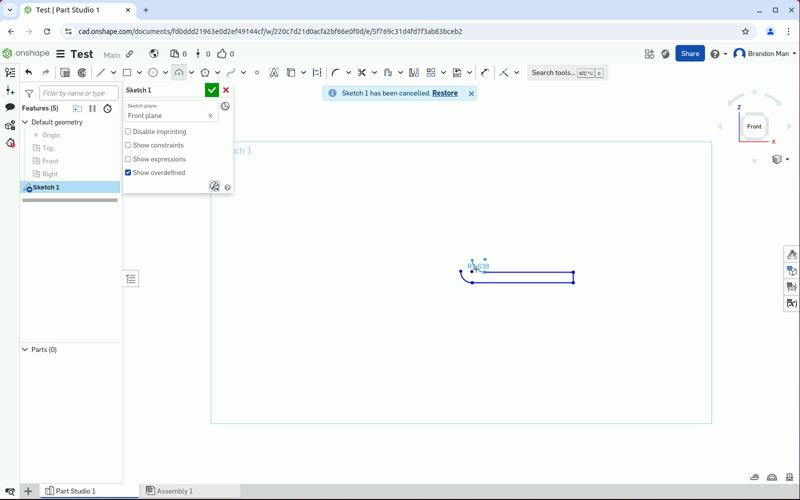
scroll(6)
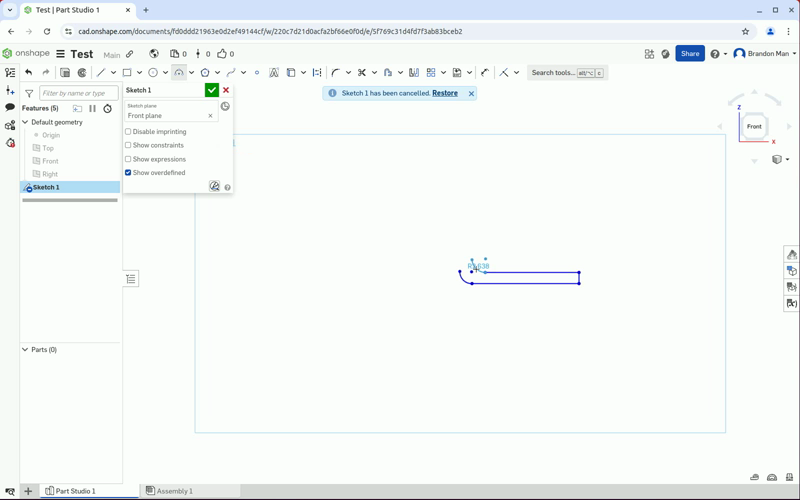
scroll(6)
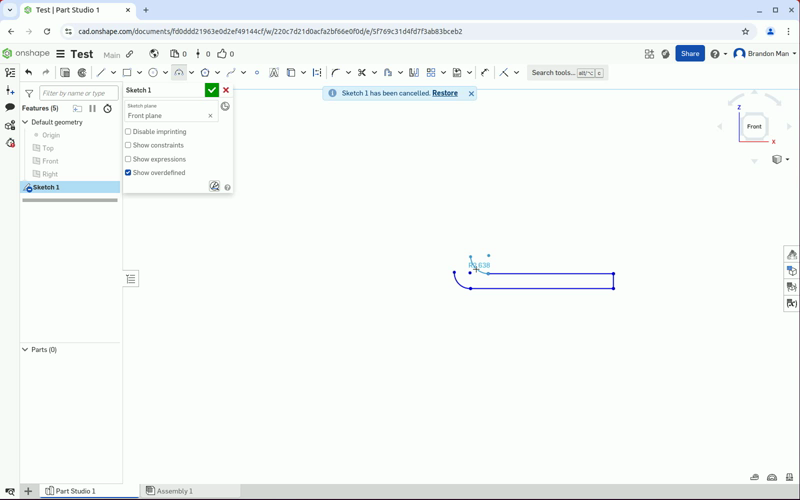
scroll(6)
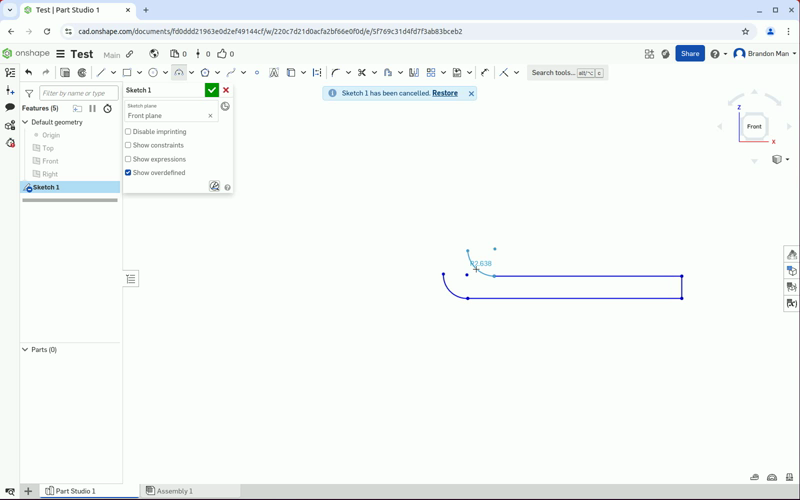
scroll(6)
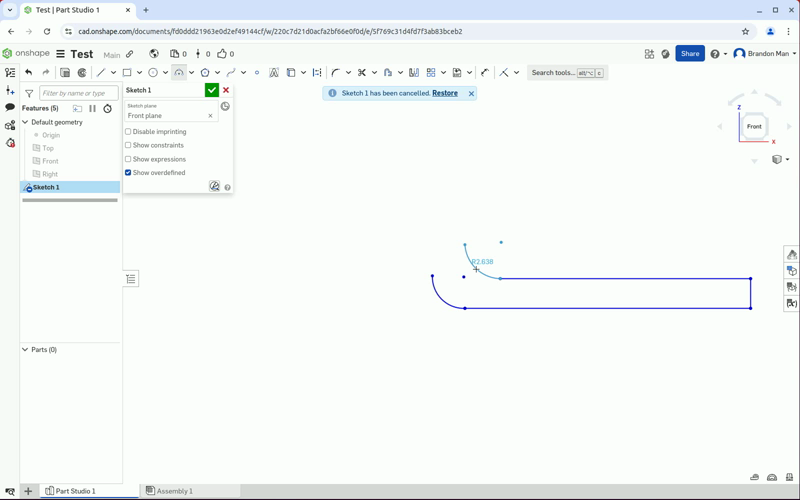
scroll(6)
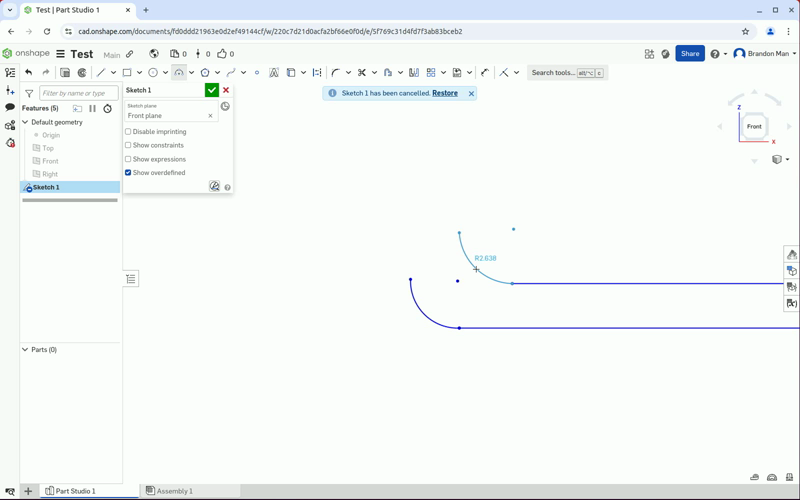
scroll(6)
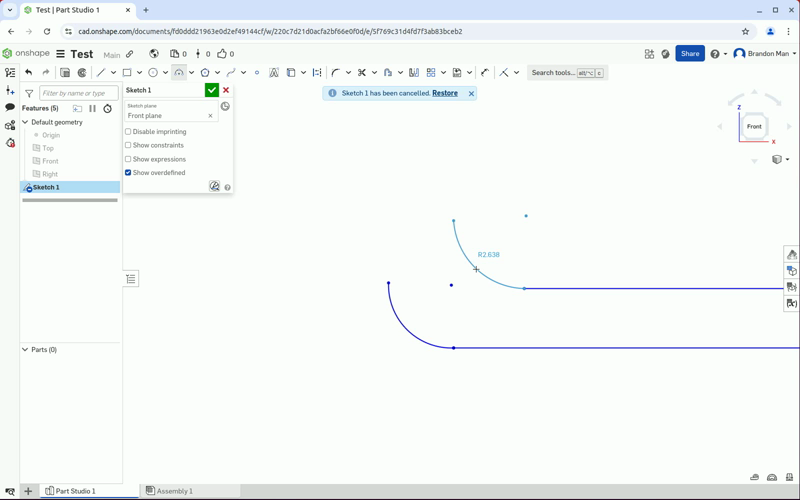
scroll(6)
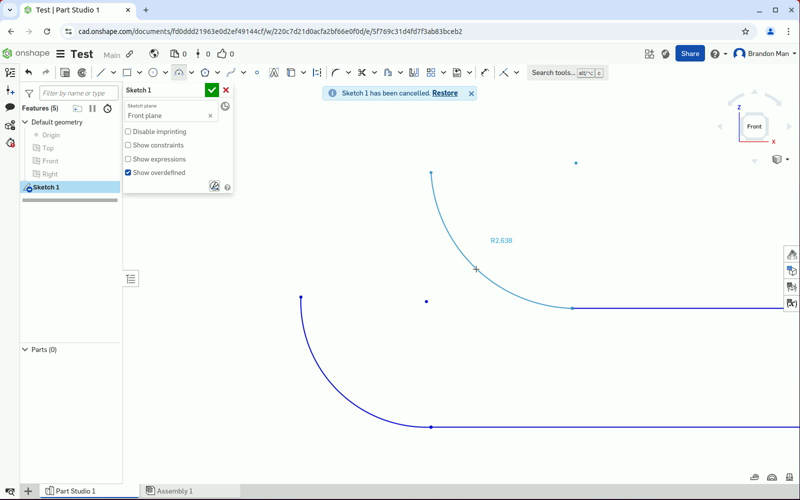
click(476, 268)
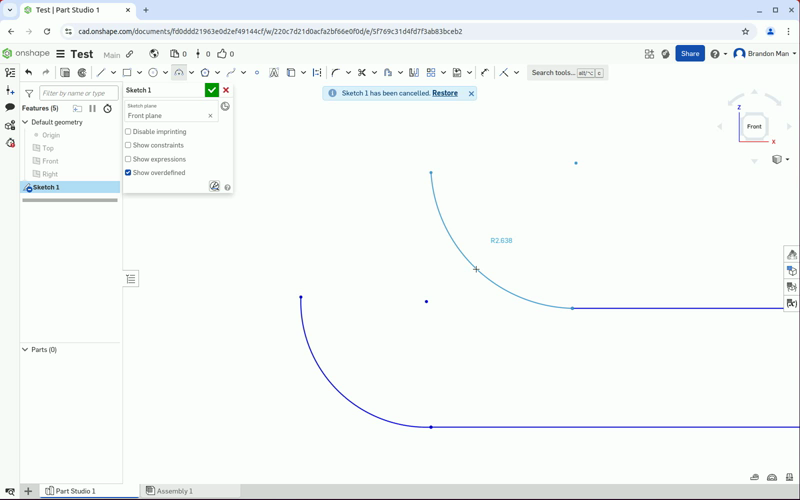
scroll(-6)
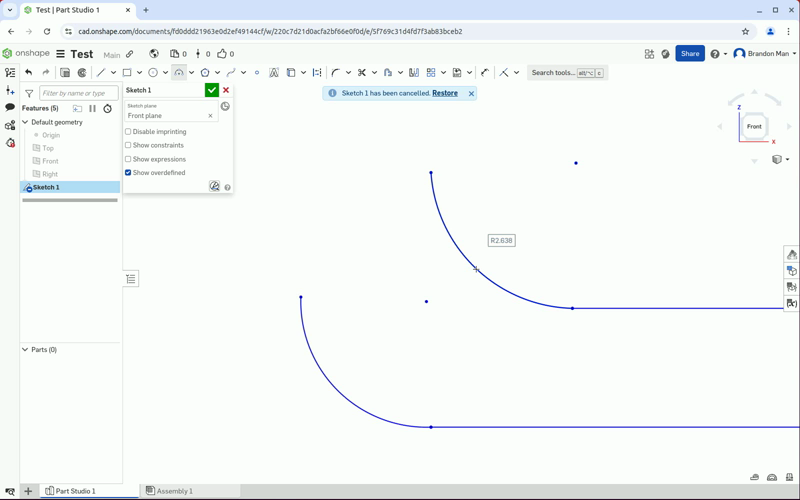
scroll(-6)
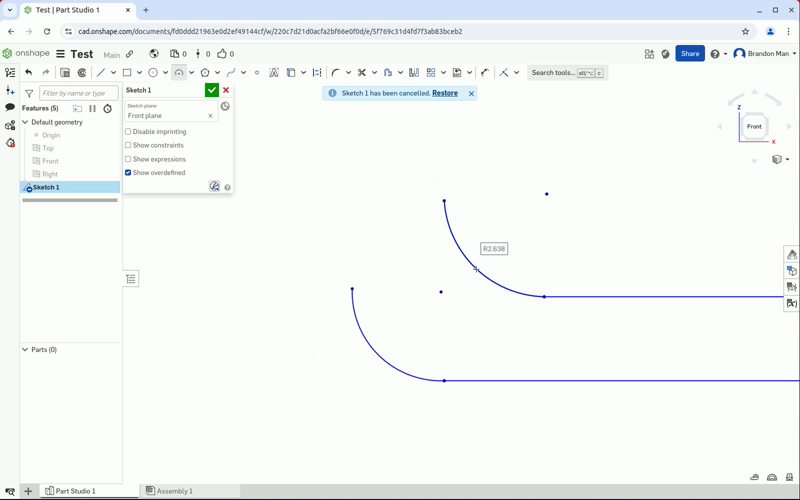
scroll(-6)
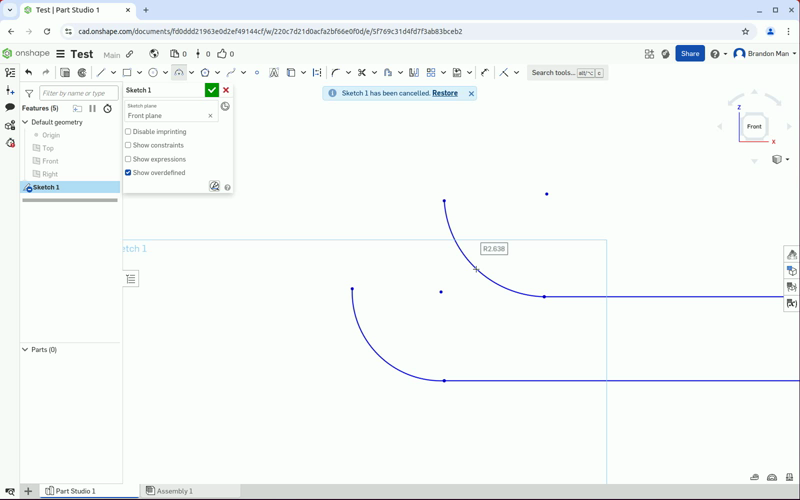
scroll(-6)
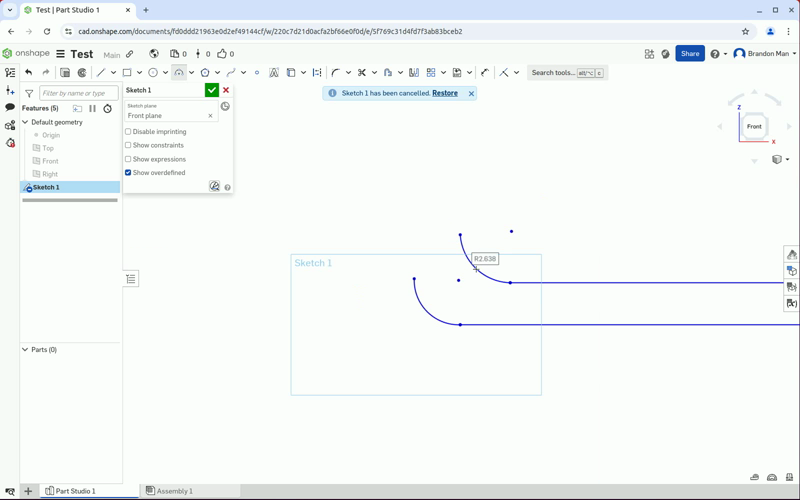
scroll(-6)
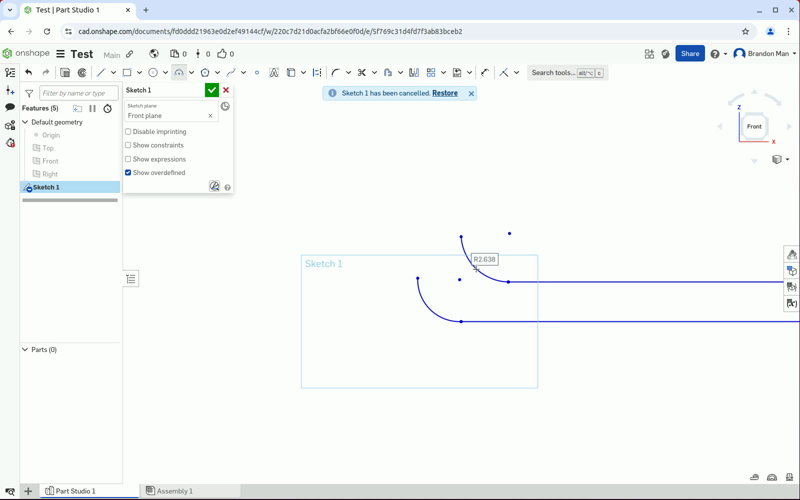
scroll(-6)
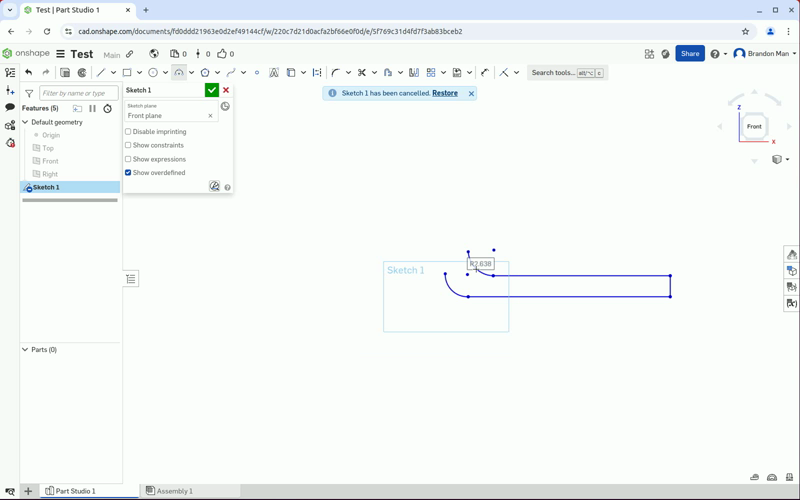
scroll(-6)
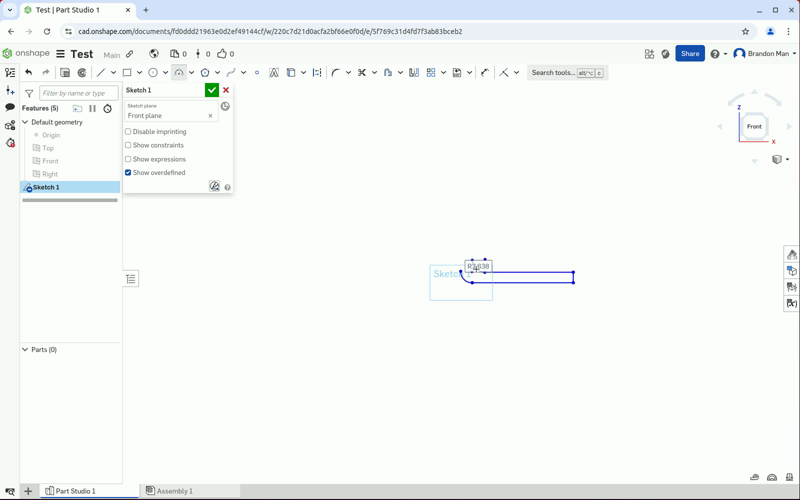
key_up(shift)
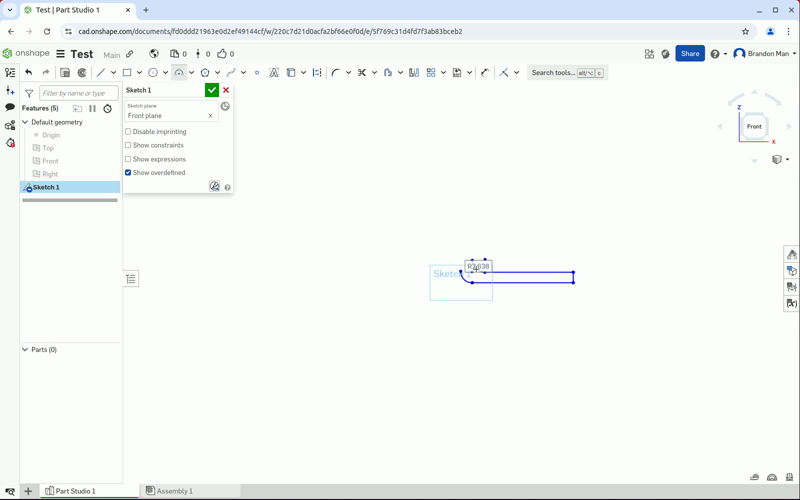
key(esc)
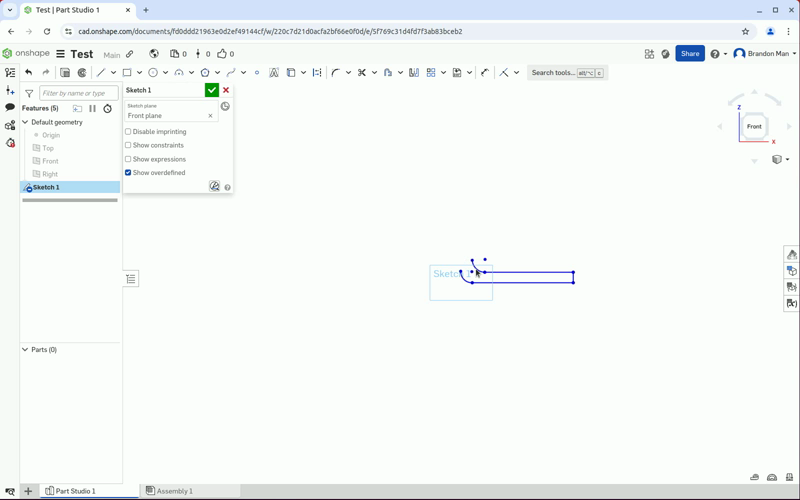
key(l)
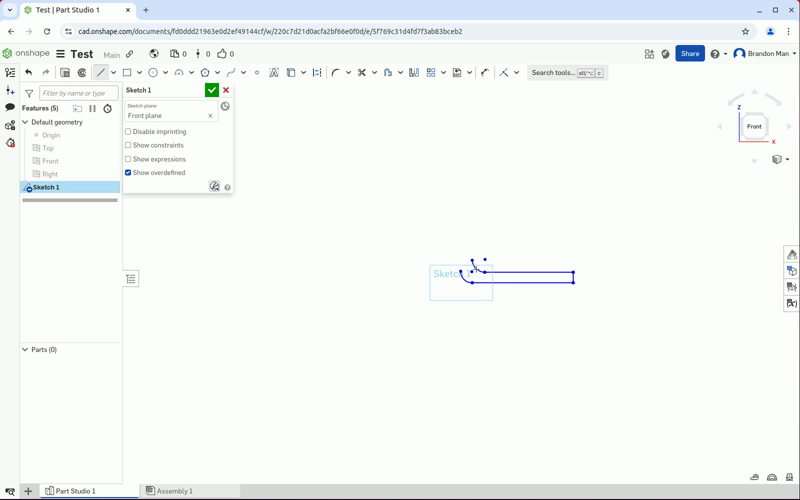
mouse_move(472, 260)
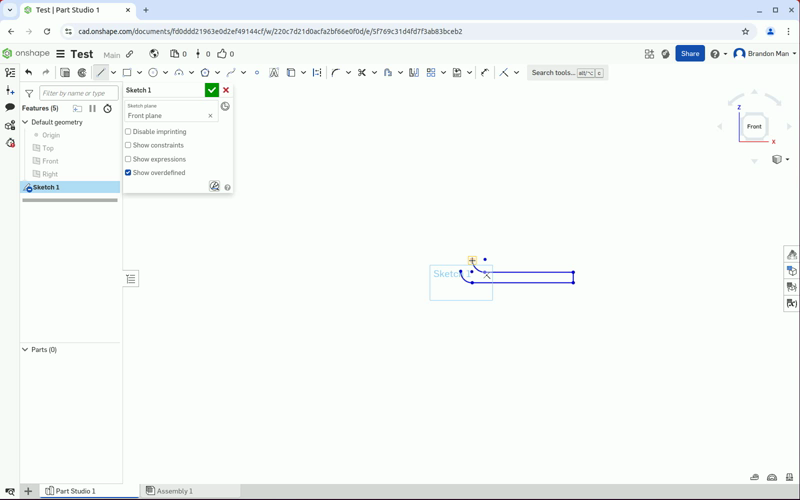
click(472, 260)
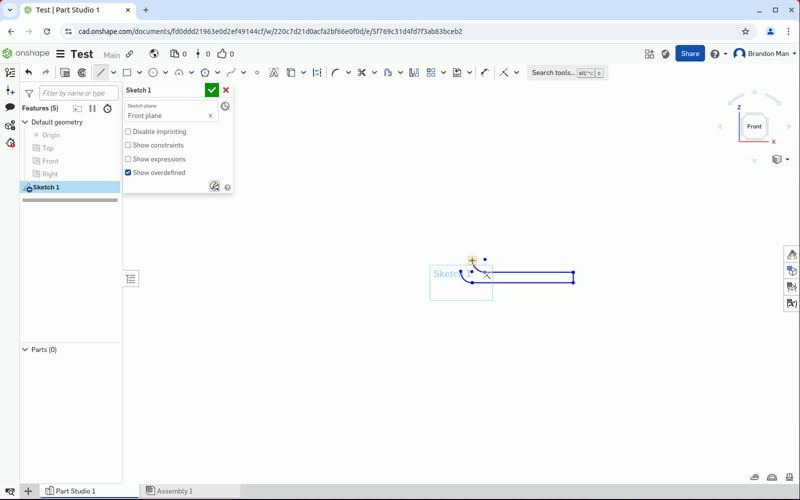
key_down(shift)
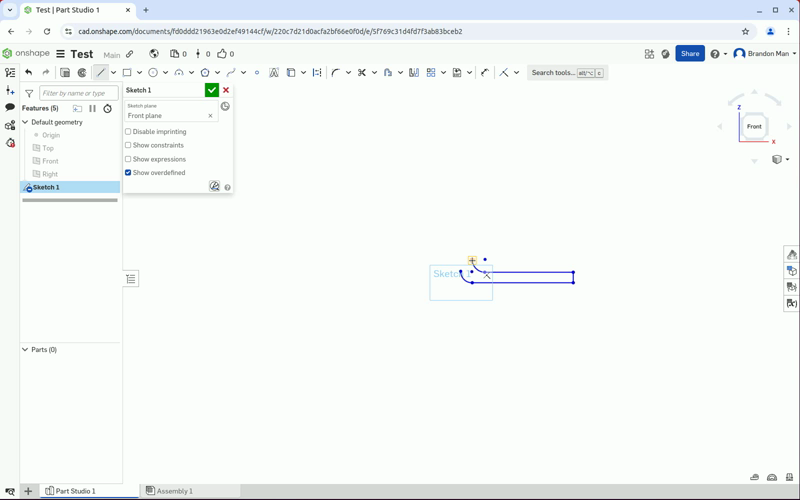
mouse_move(472, 169)
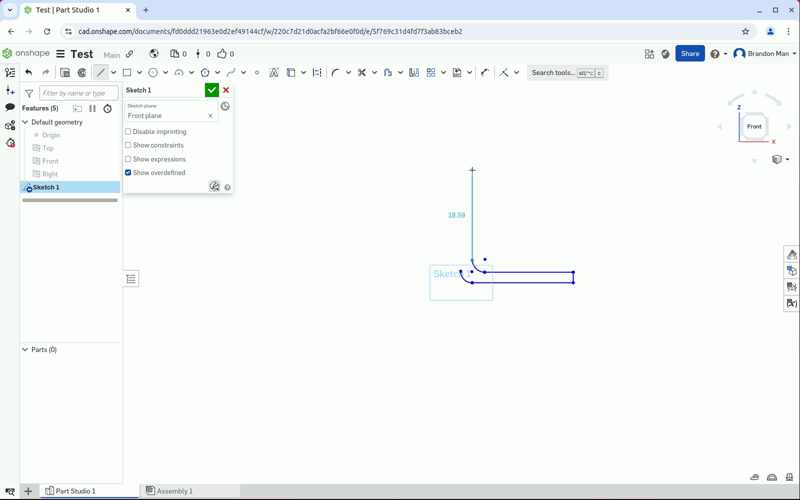
click(472, 169)
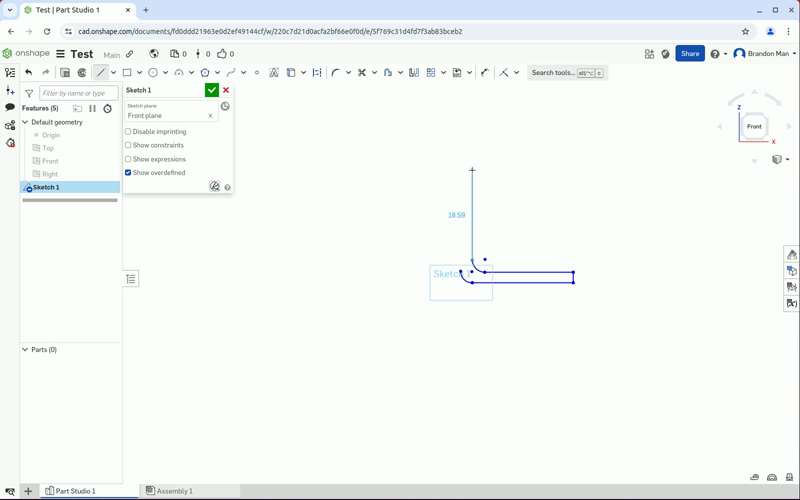
key_up(shift)
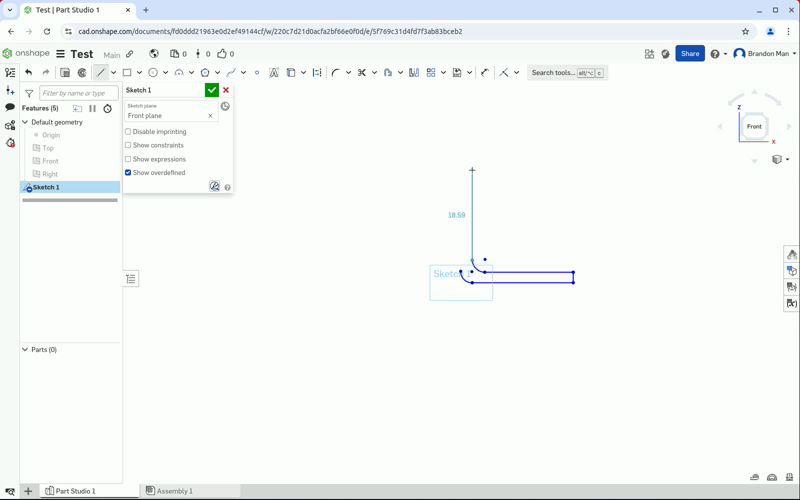
key_down(shift)
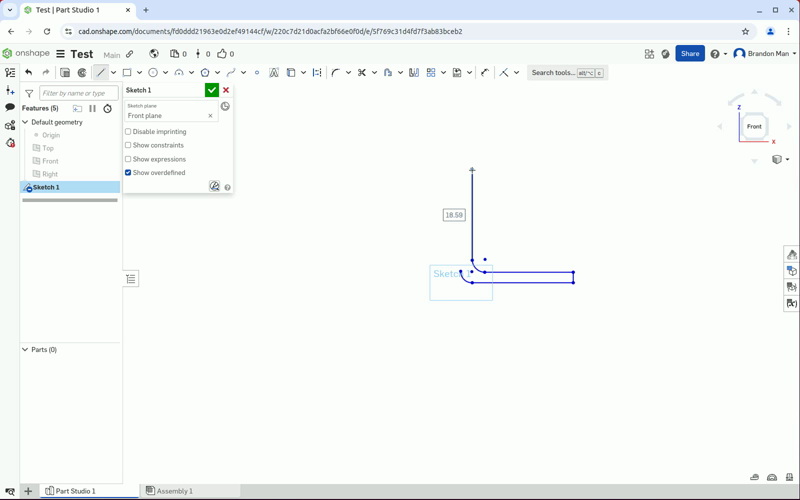
mouse_move(502, 169)
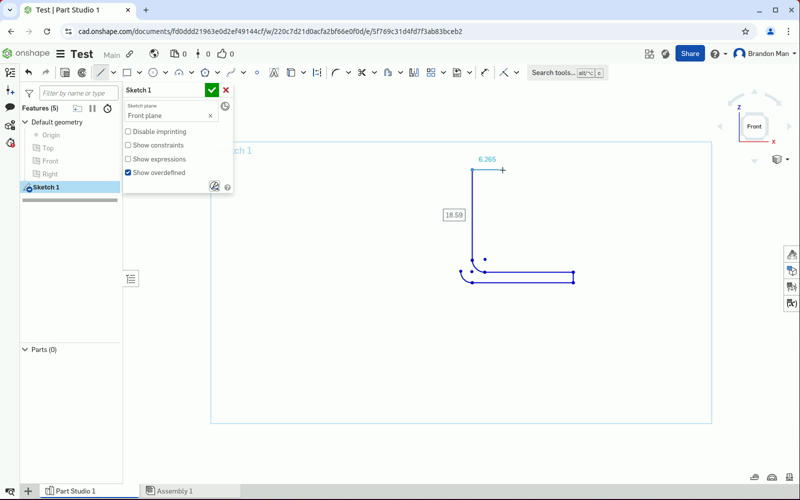
mouse_move(460, 169)
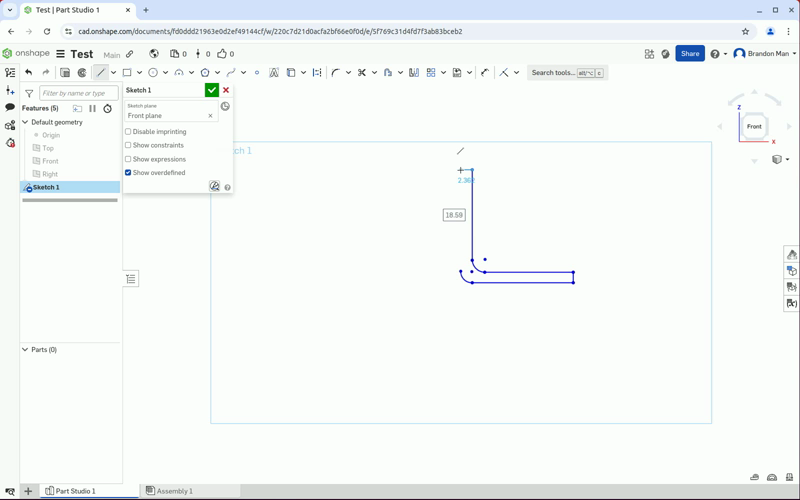
click(460, 169)
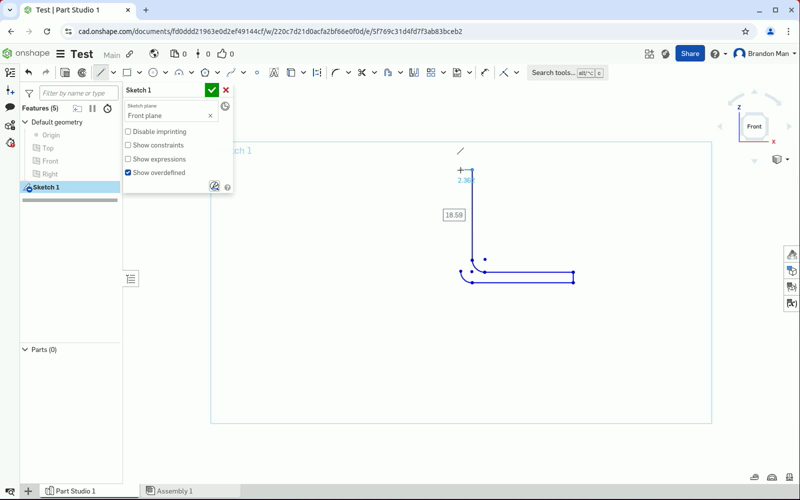
key_up(shift)
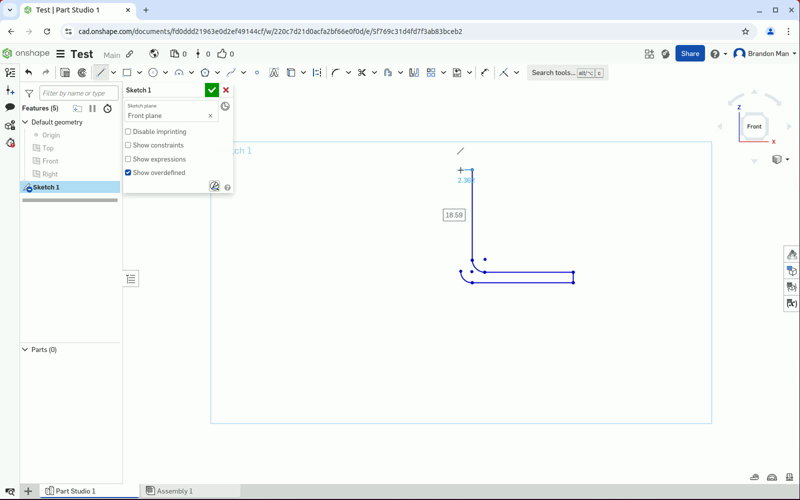
key_down(shift)
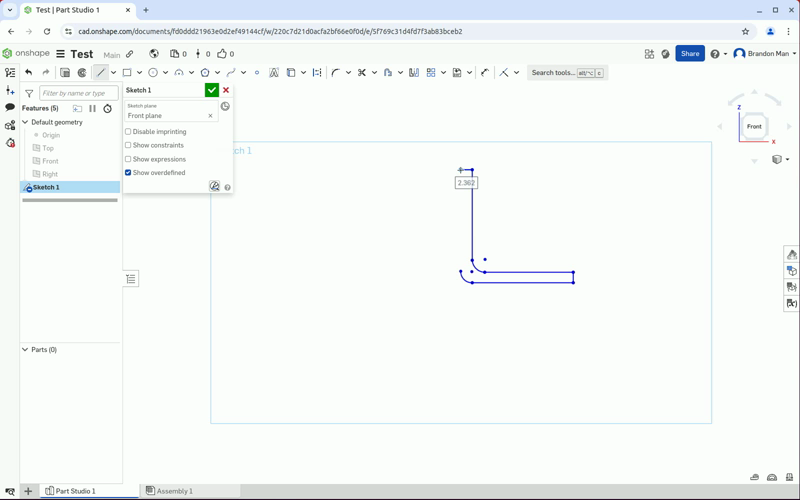
mouse_move(460, 271)
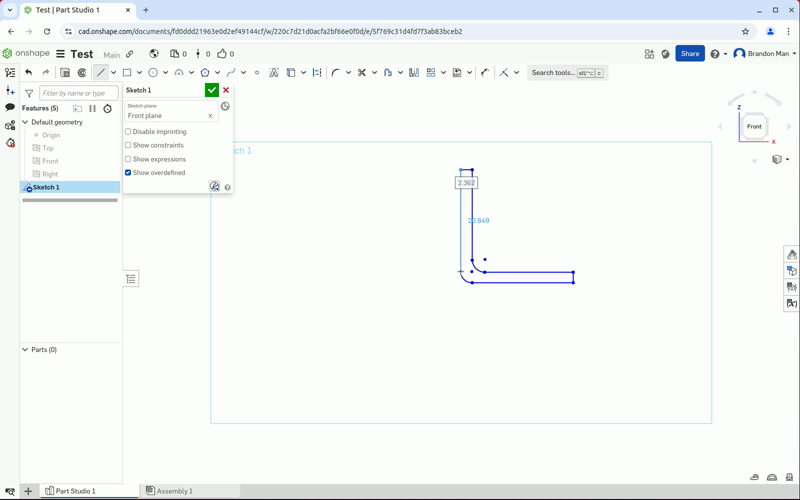
key_up(shift)
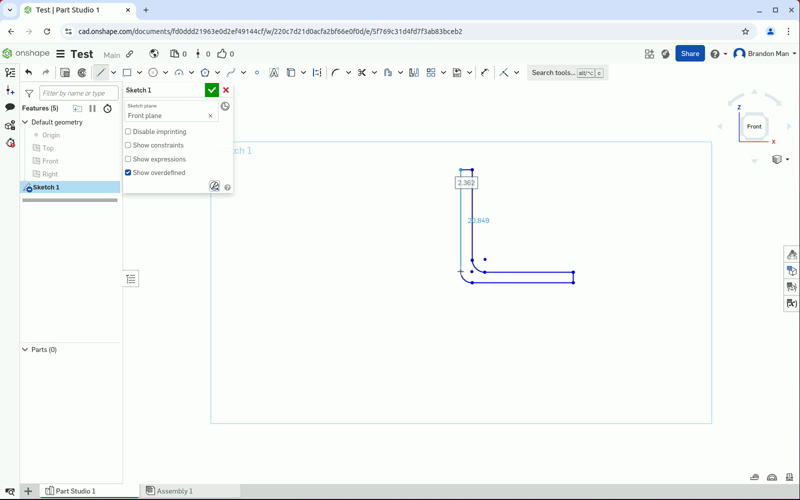
click(460, 271)
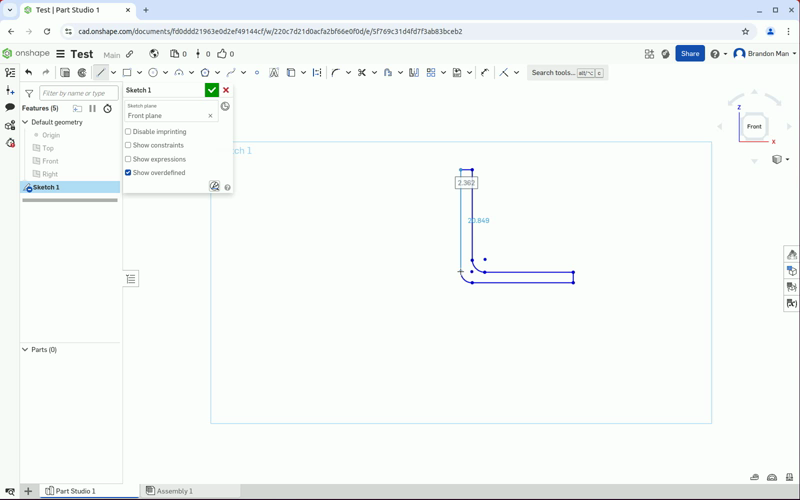
key(esc)
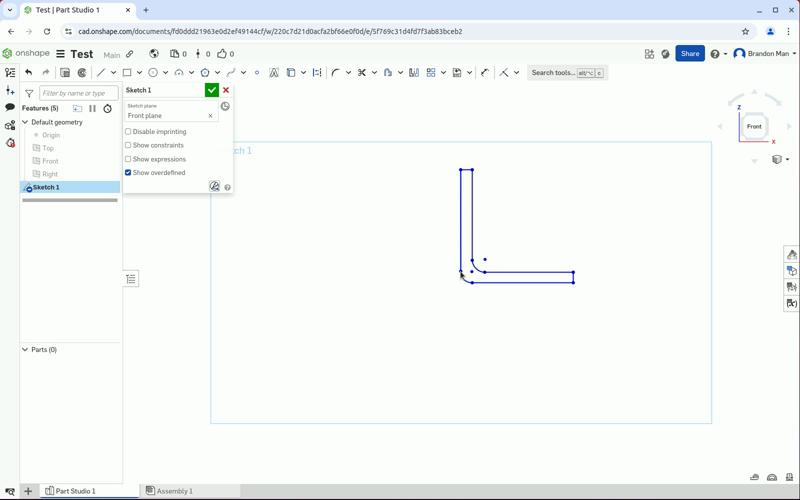
mouse_move(563, 280)
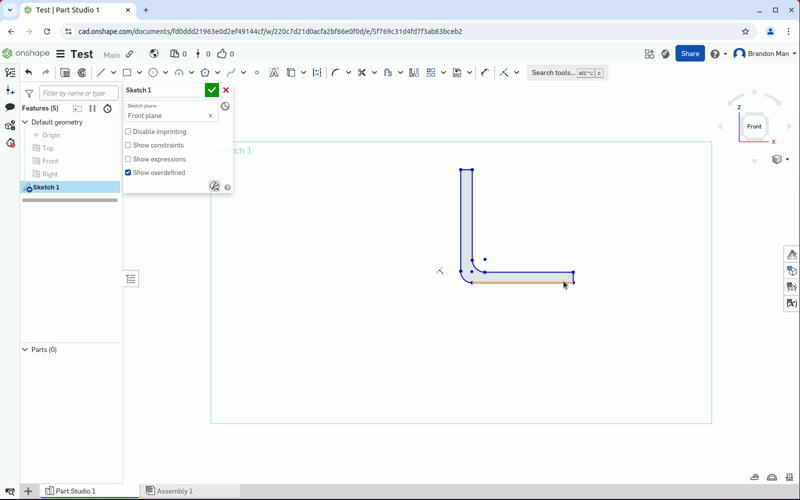
click(563, 280)
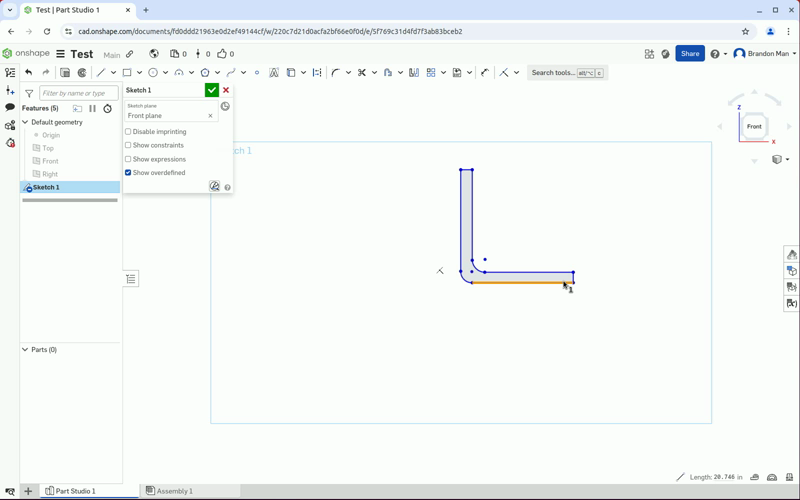
mouse_move(73, 352)
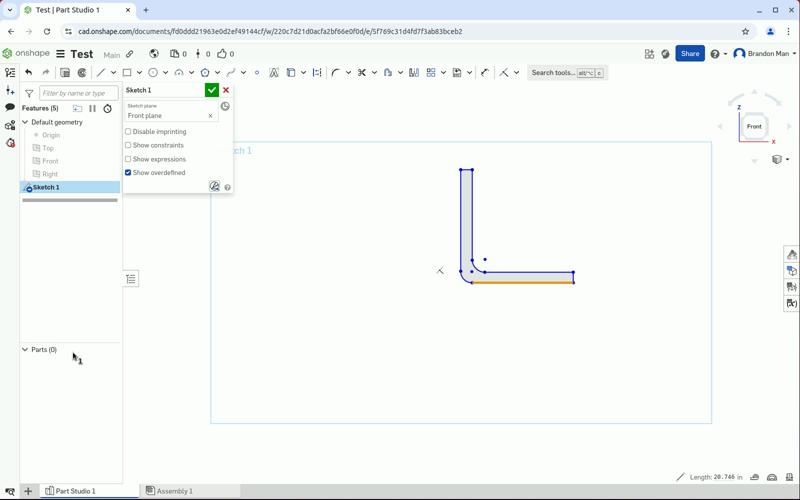
key(shift+y)
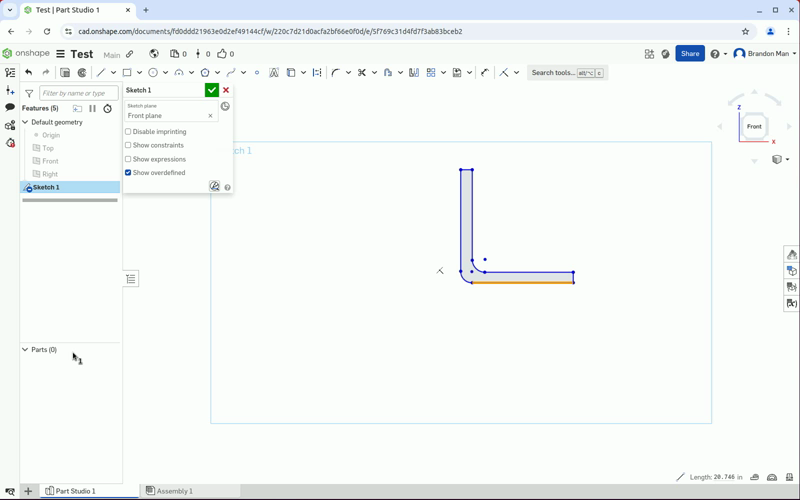
key(shift+e)
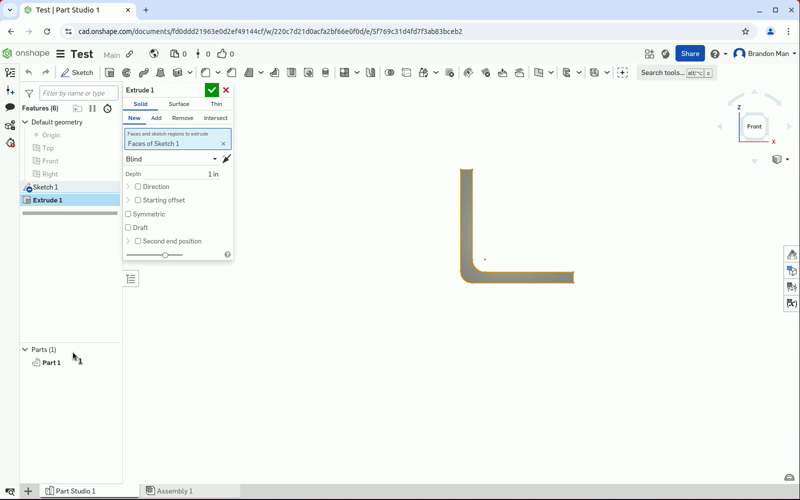
mouse_move(143, 106)
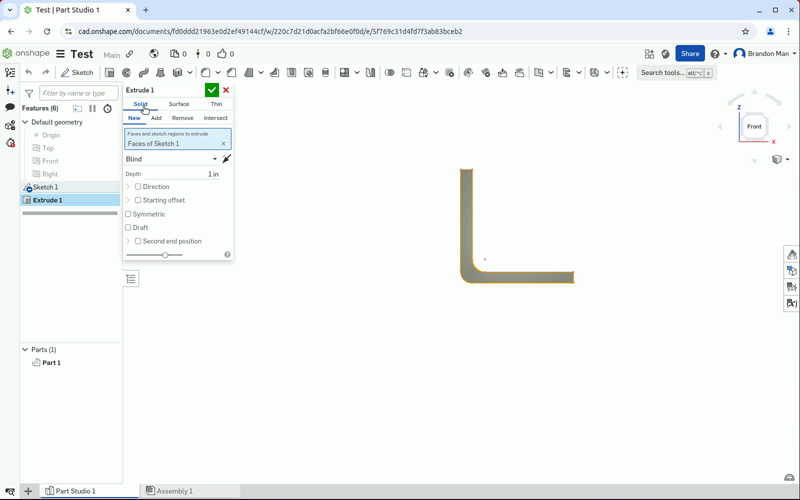
click(143, 106)
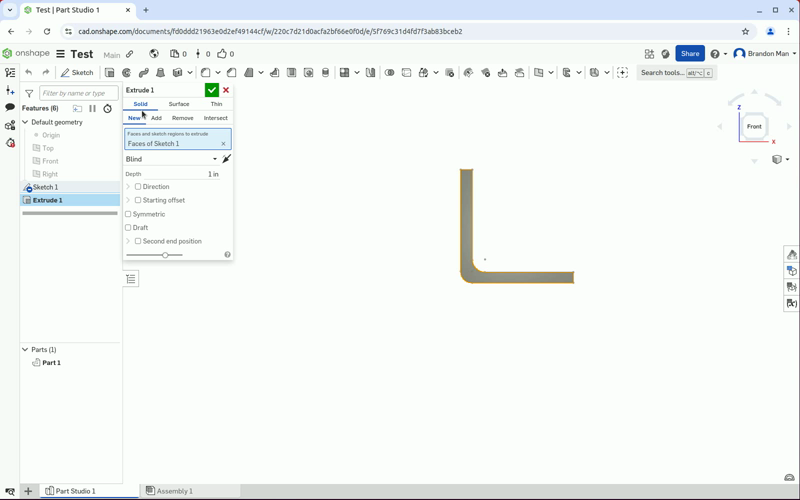
mouse_move(137, 120)
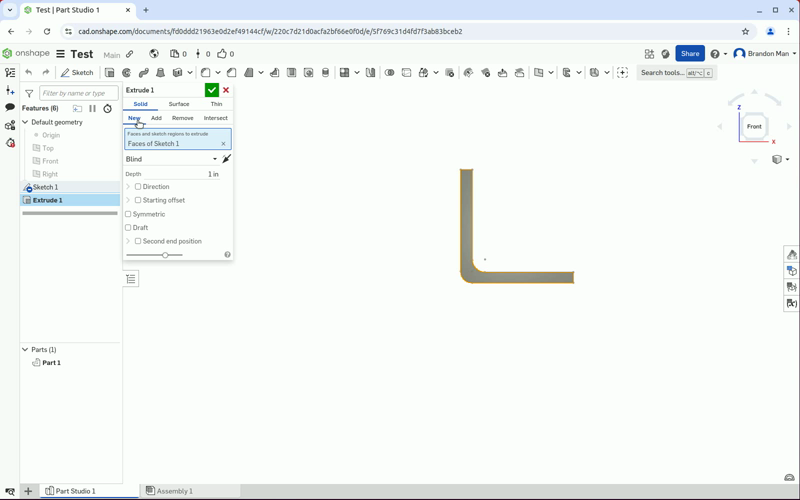
click(137, 120)
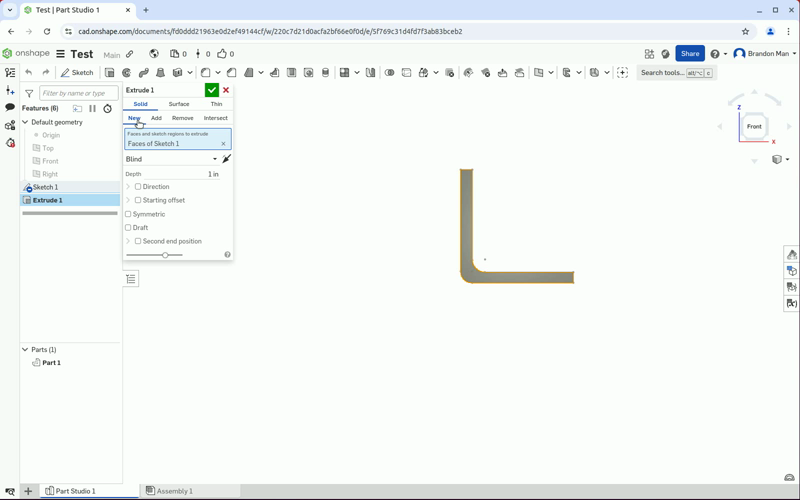
key(tab, 4)
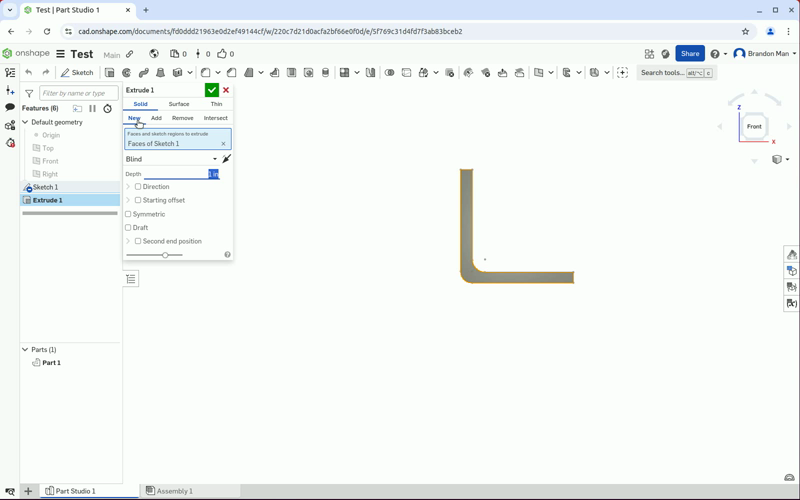
text(23.108)
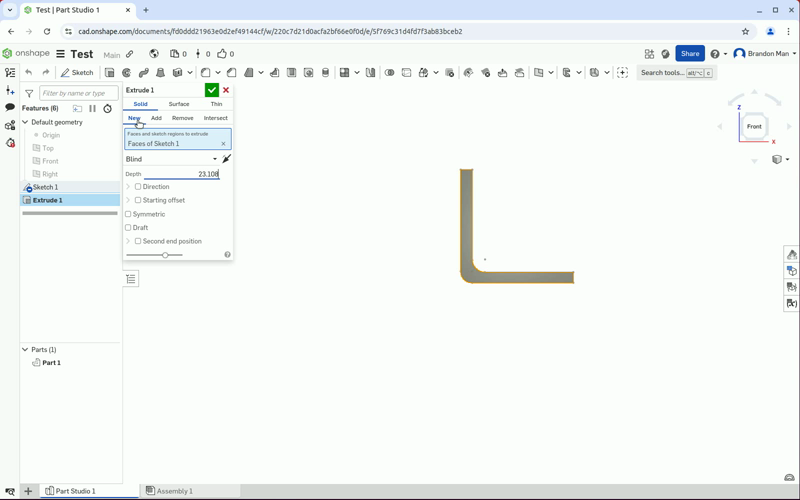
key(enter)
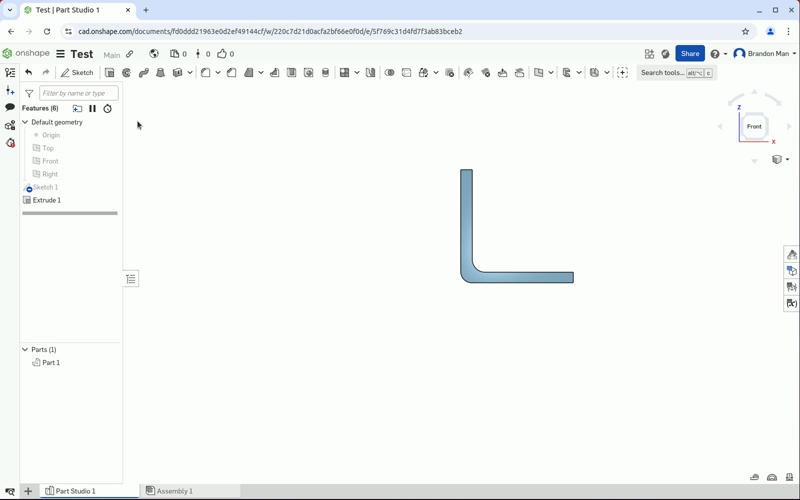
key(shift+h)
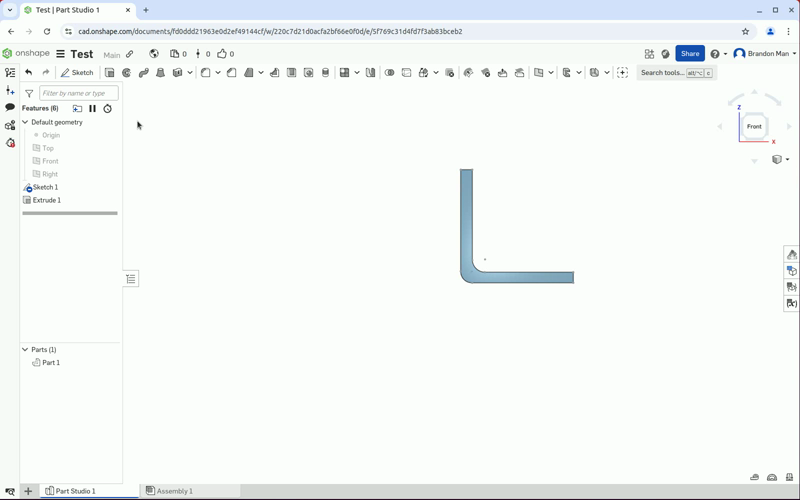
key(shift+h)
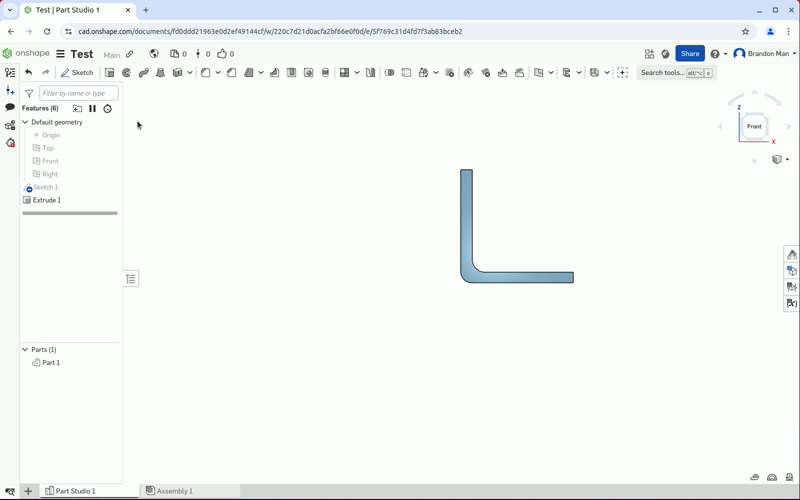
mouse_move(73, 189)
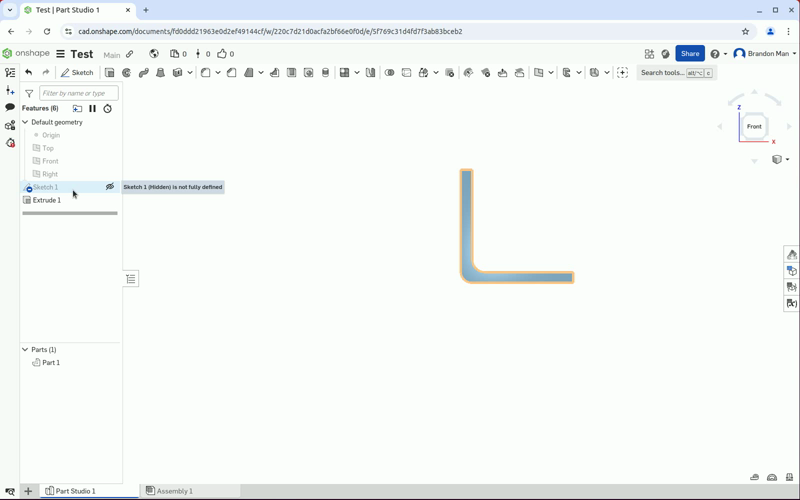
click(73, 189)
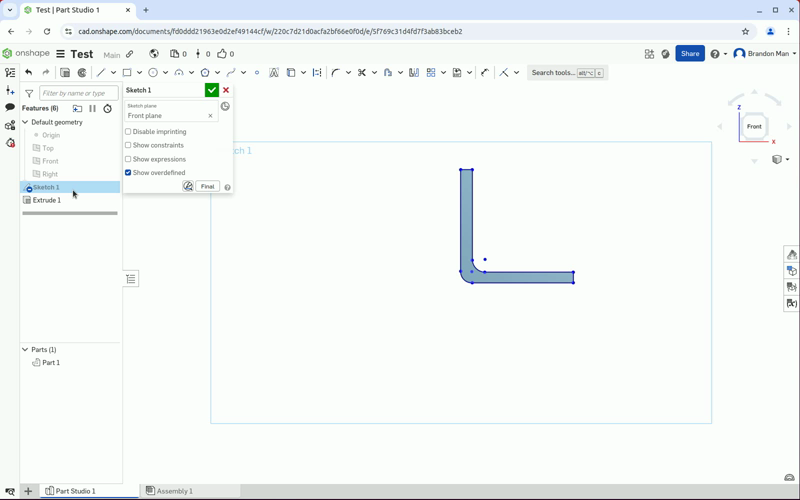
mouse_move(229, 92)
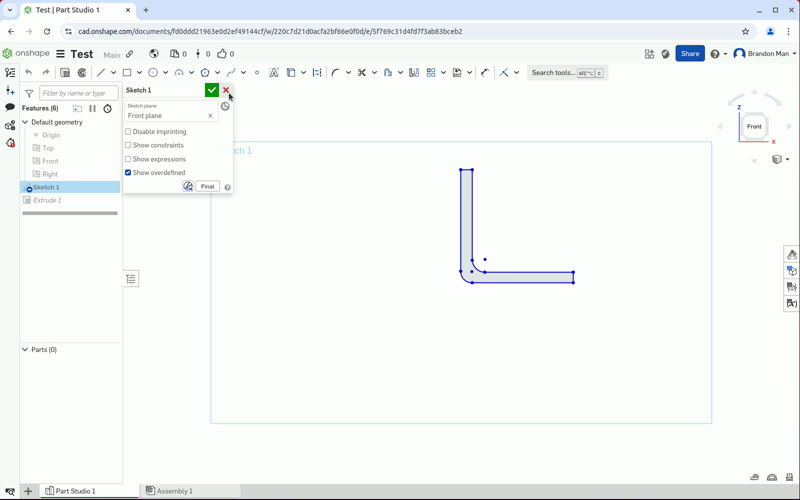
click(229, 92)
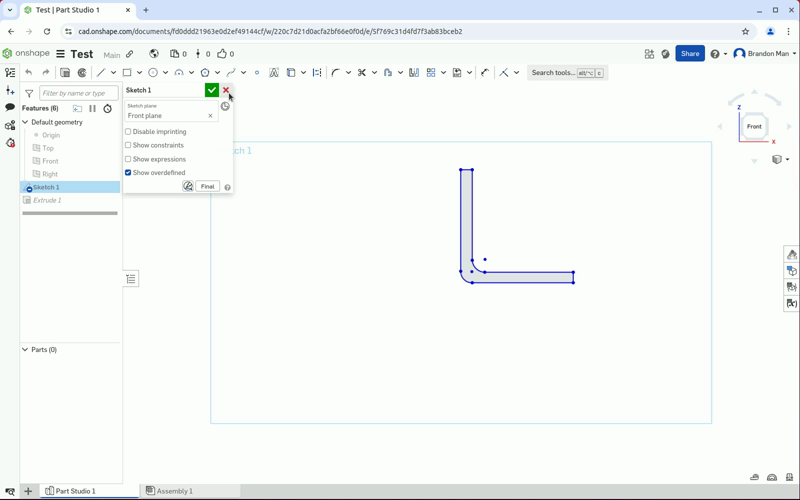
key(shift+s)
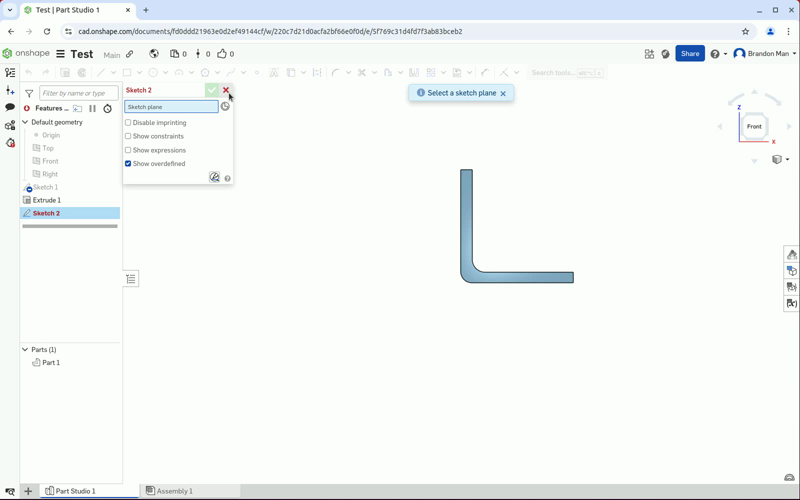
mouse_move(73, 163)
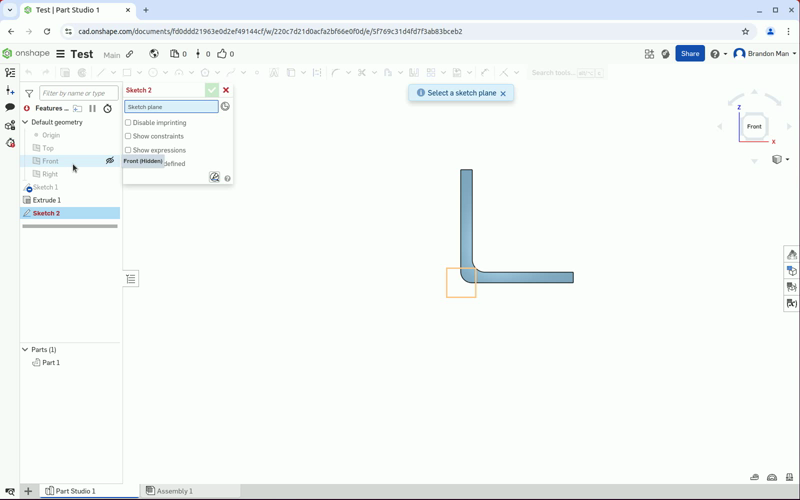
click(73, 163)
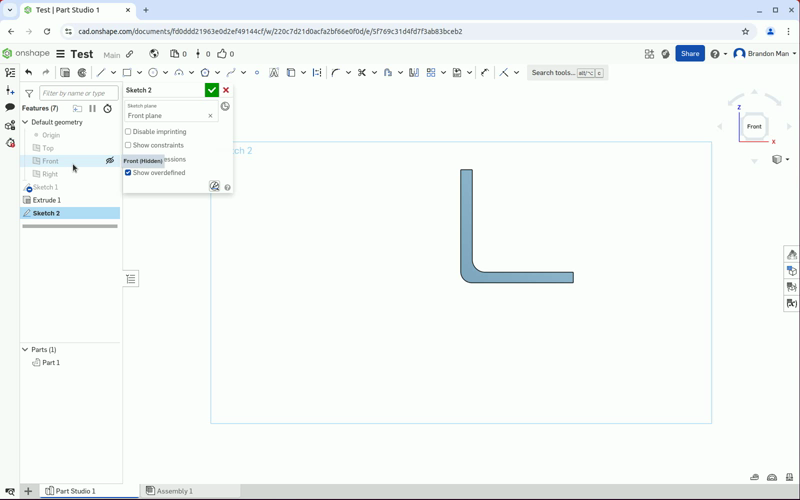
mouse_move(73, 352)
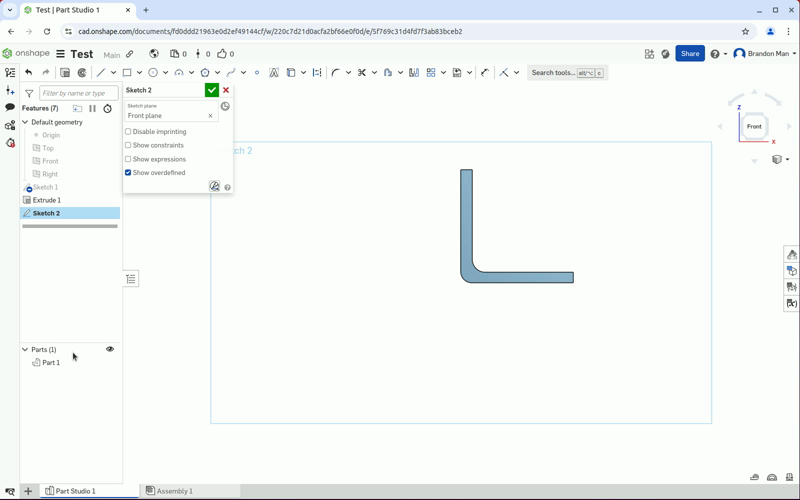
key(y)
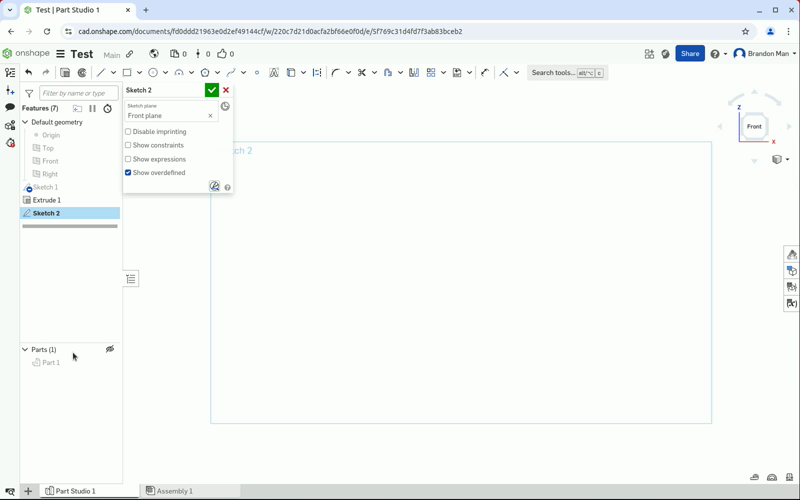
key(l)
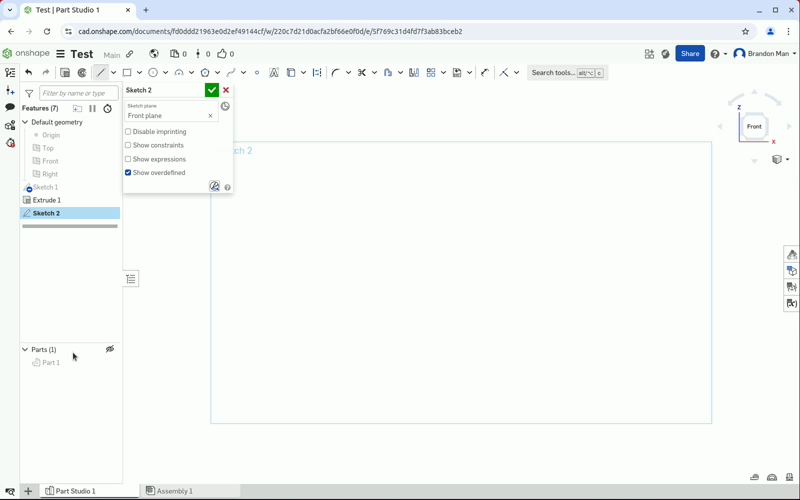
key_down(shift)
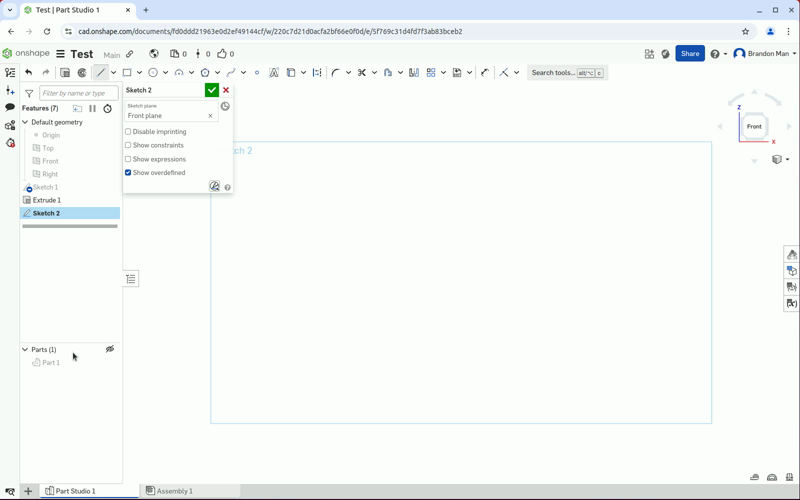
mouse_move(460, 228)
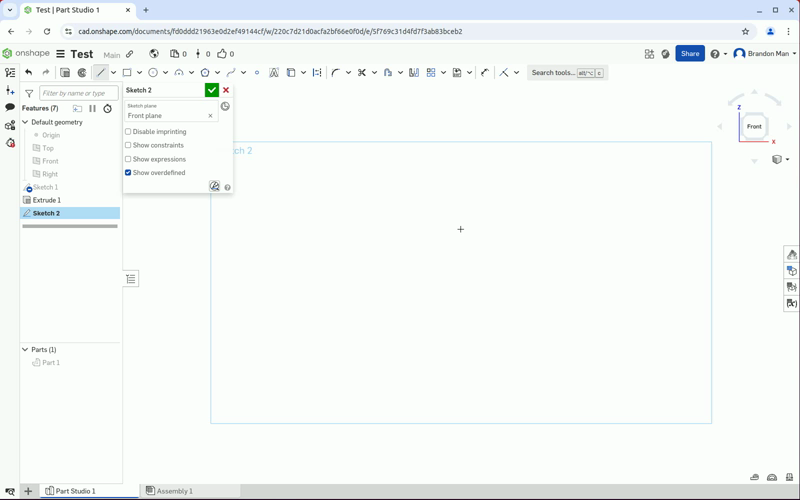
click(460, 228)
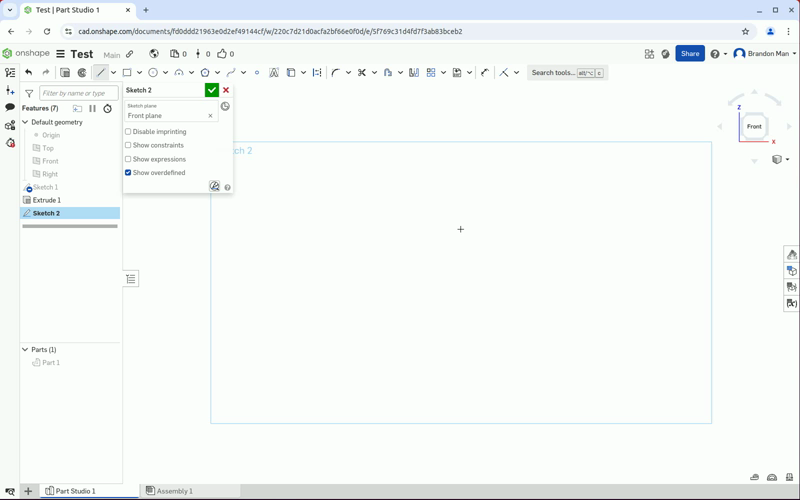
key_up(shift)
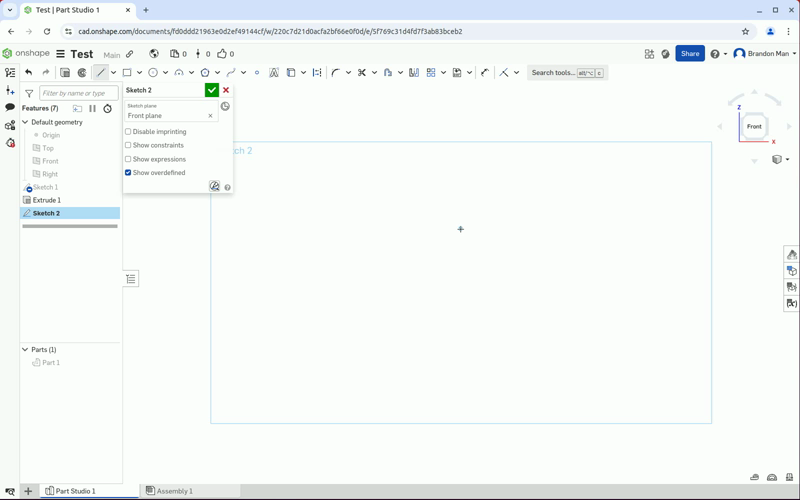
key_down(shift)
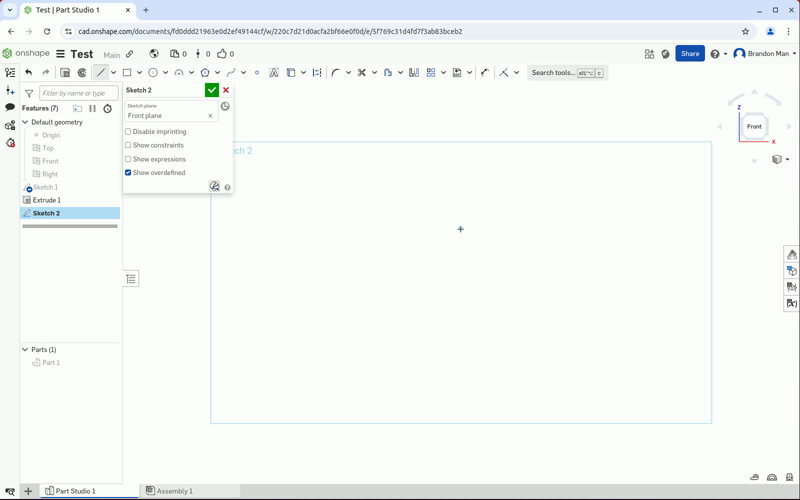
mouse_move(513, 283)
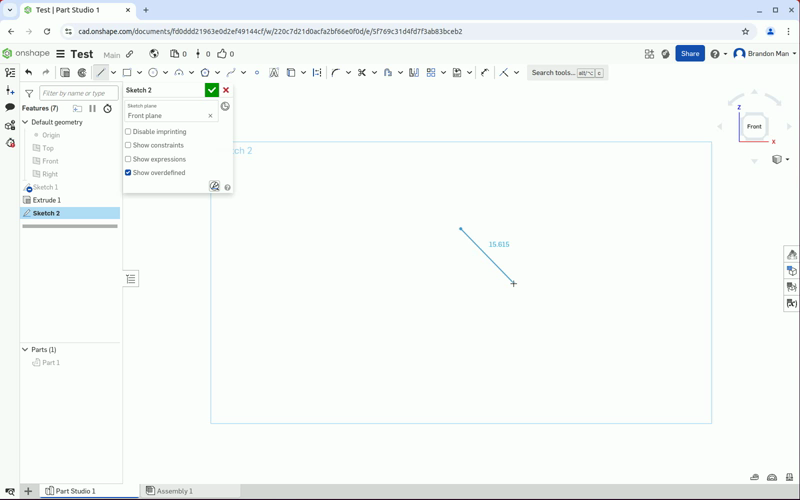
click(513, 283)
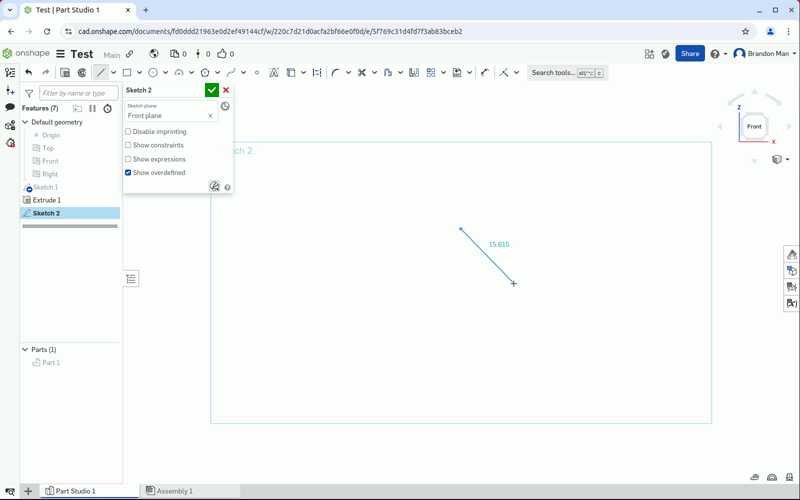
key_up(shift)
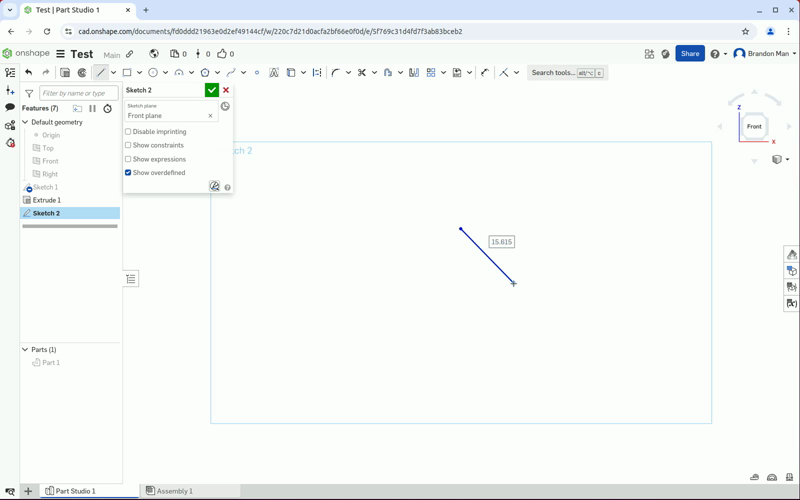
key_down(shift)
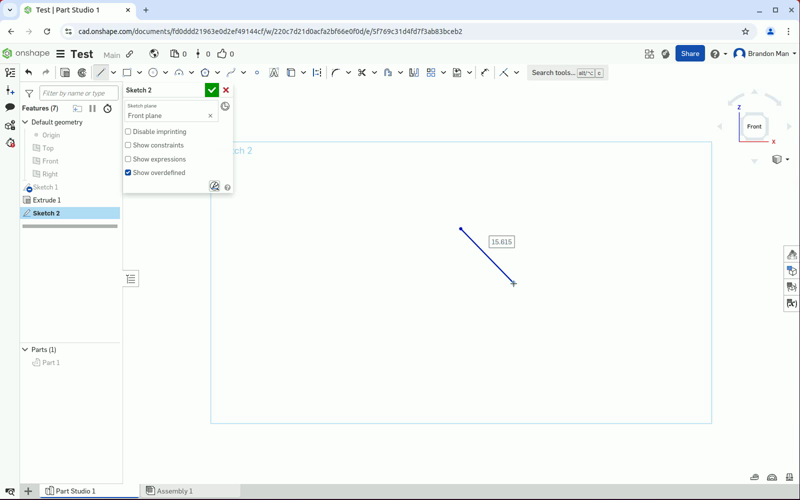
mouse_move(543, 283)
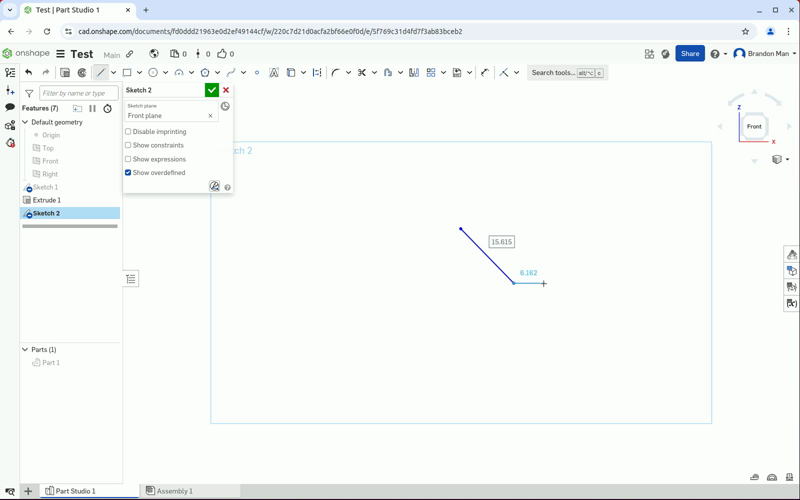
mouse_move(555, 283)
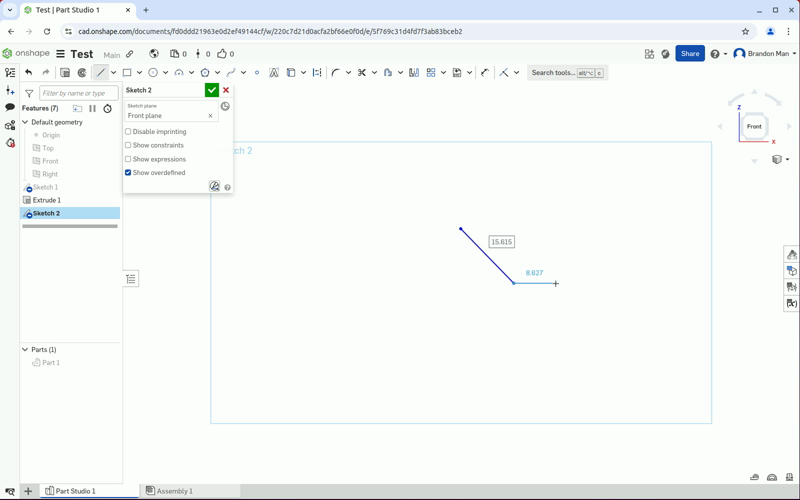
click(555, 283)
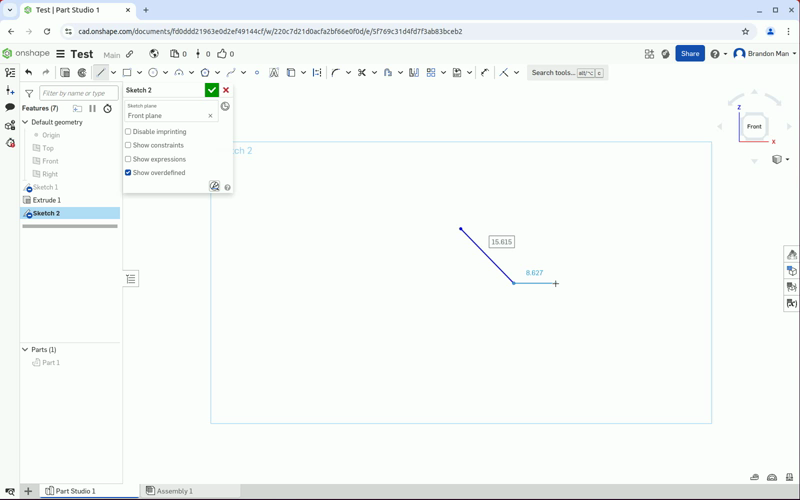
key_up(shift)
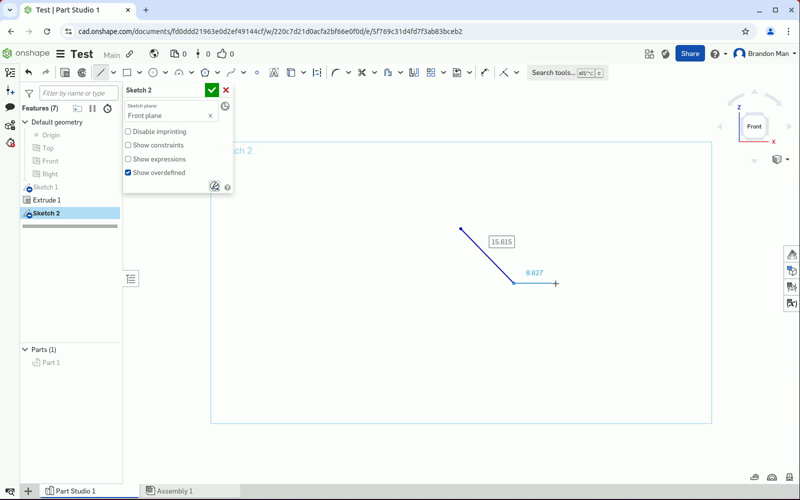
key_down(shift)
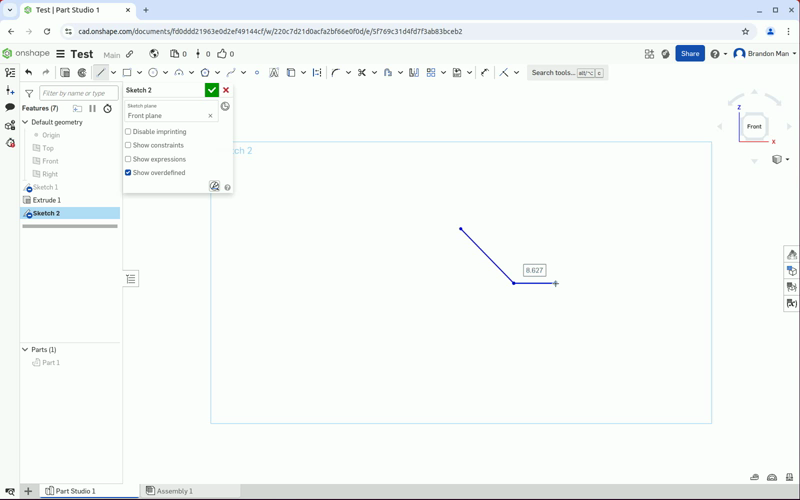
mouse_move(460, 186)
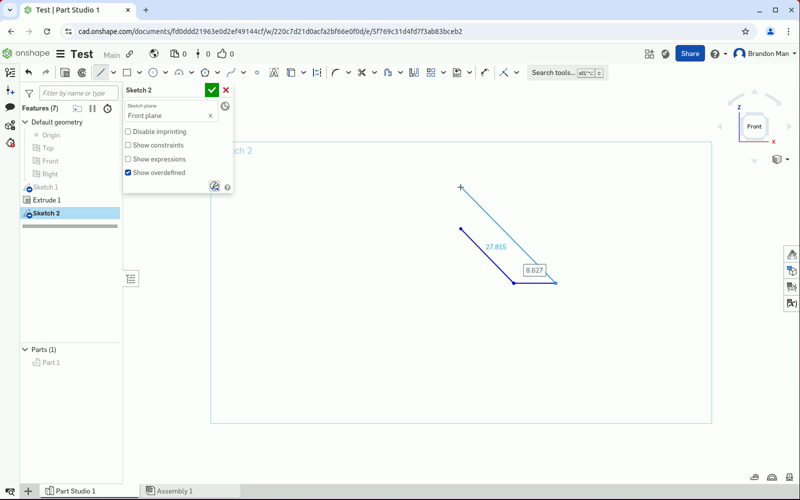
click(460, 186)
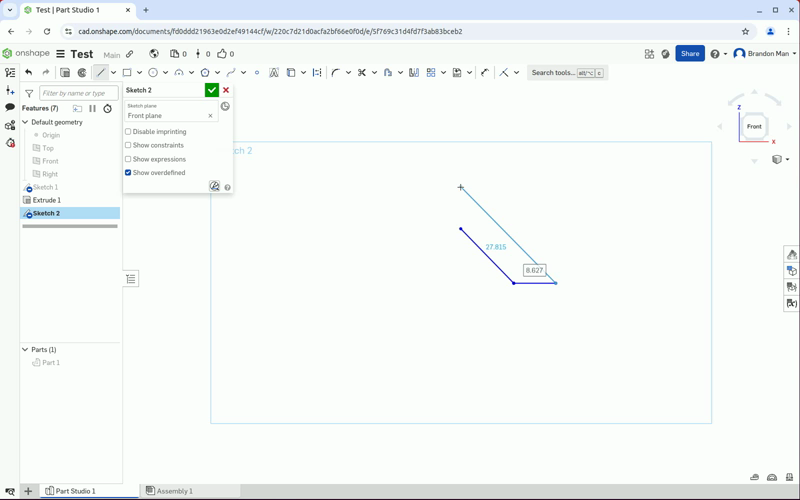
key_up(shift)
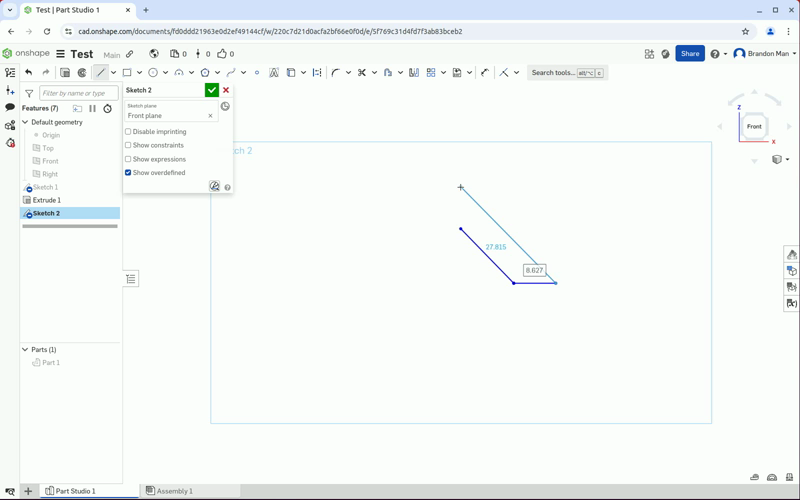
mouse_move(490, 186)
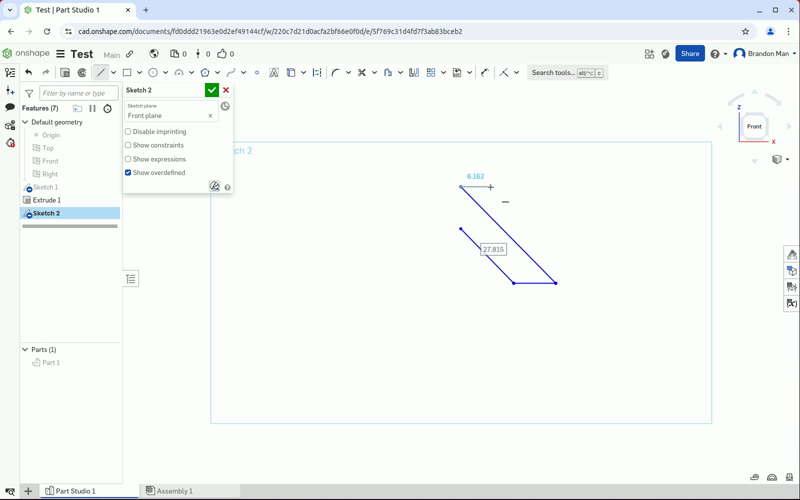
key_down(shift)
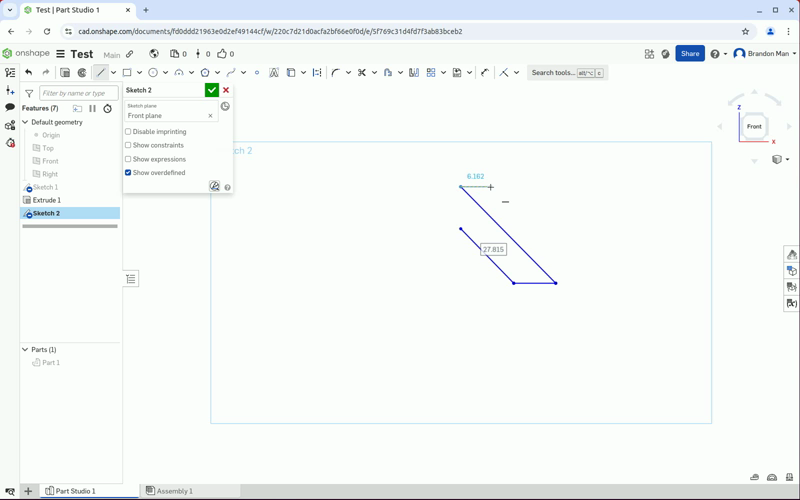
mouse_move(460, 228)
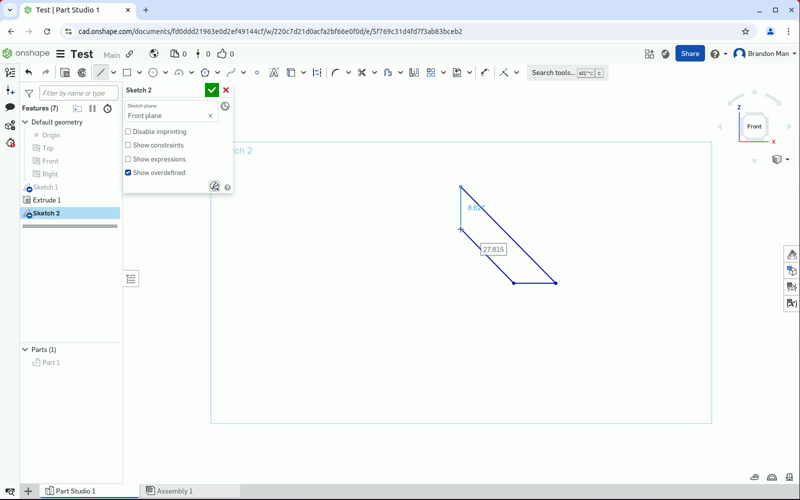
key_up(shift)
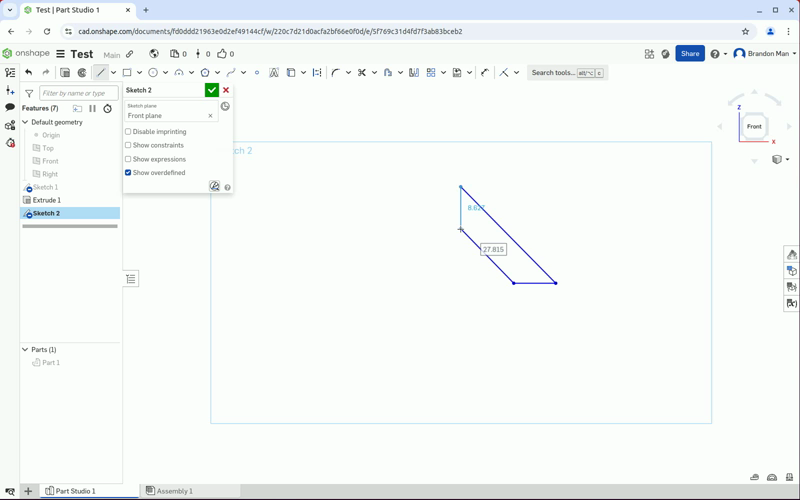
click(460, 228)
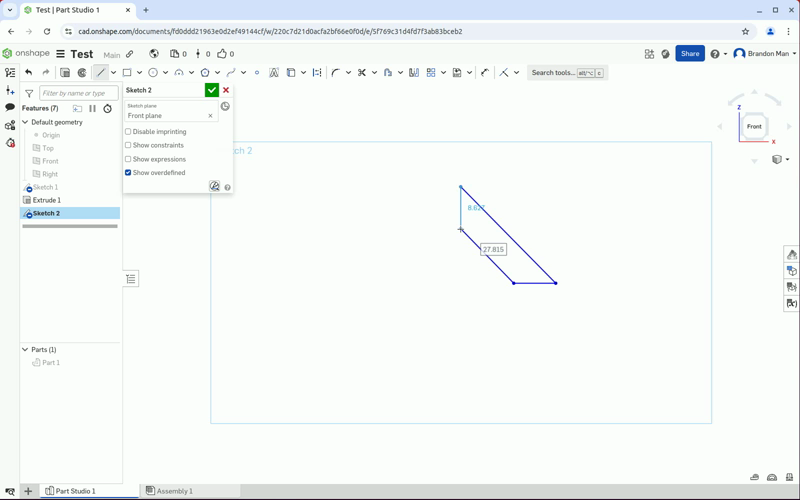
key(esc)
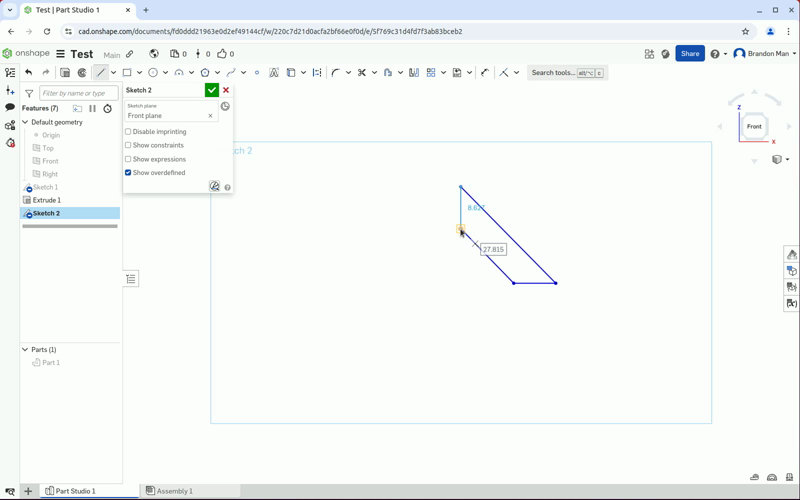
mouse_move(475, 219)
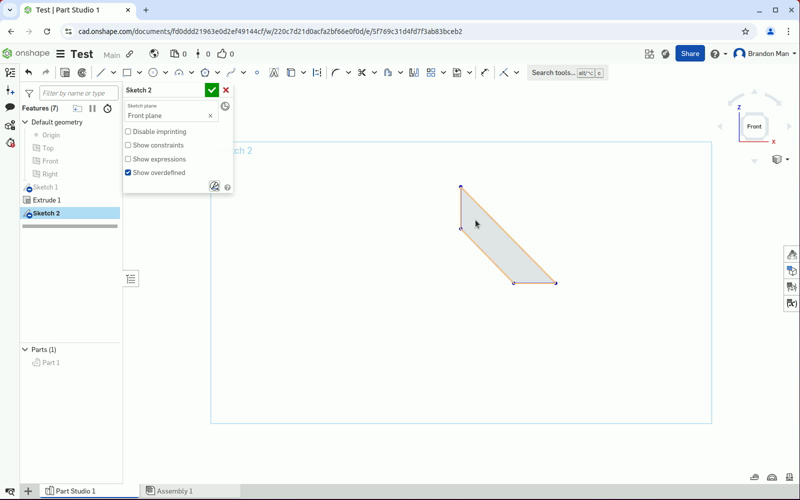
click(475, 219)
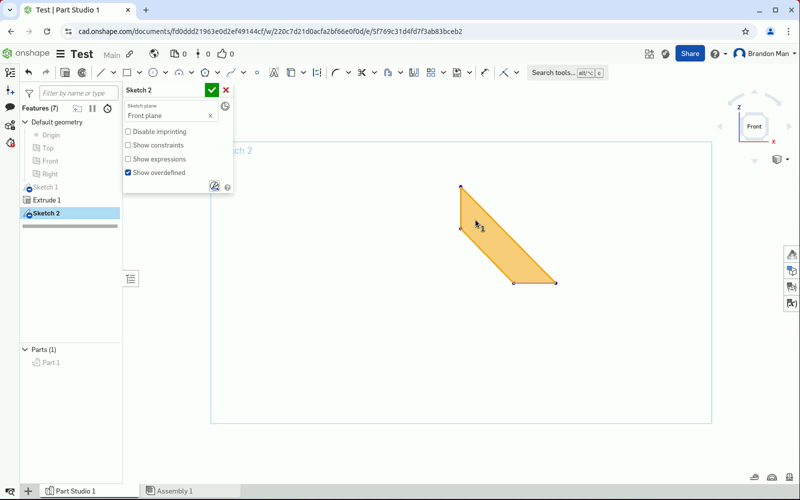
mouse_move(73, 352)
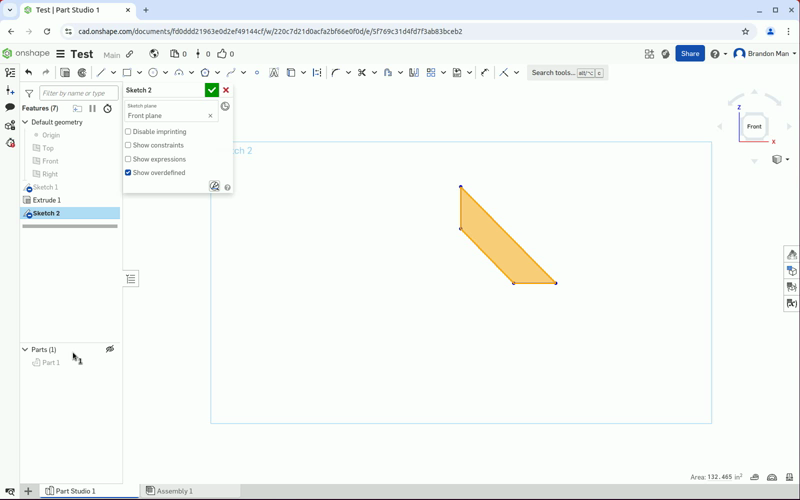
key(shift+y)
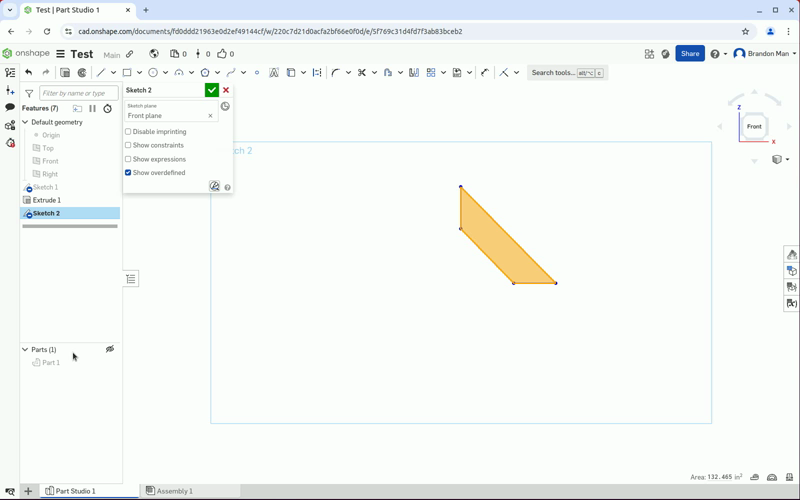
key(shift+e)
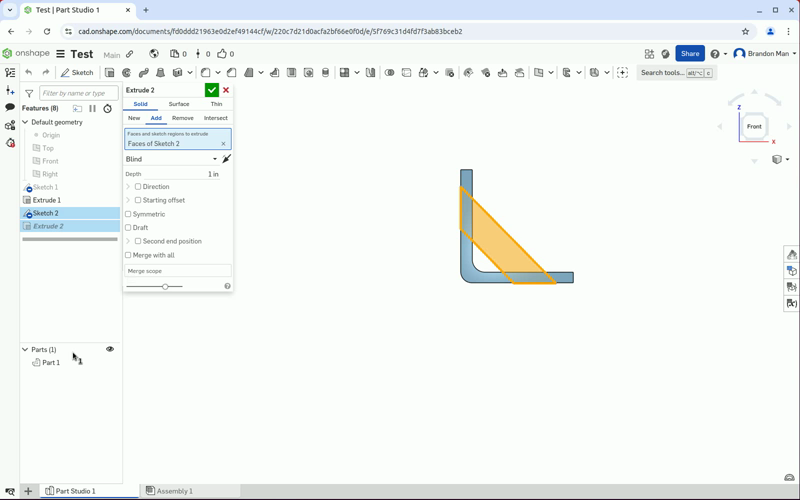
mouse_move(143, 106)
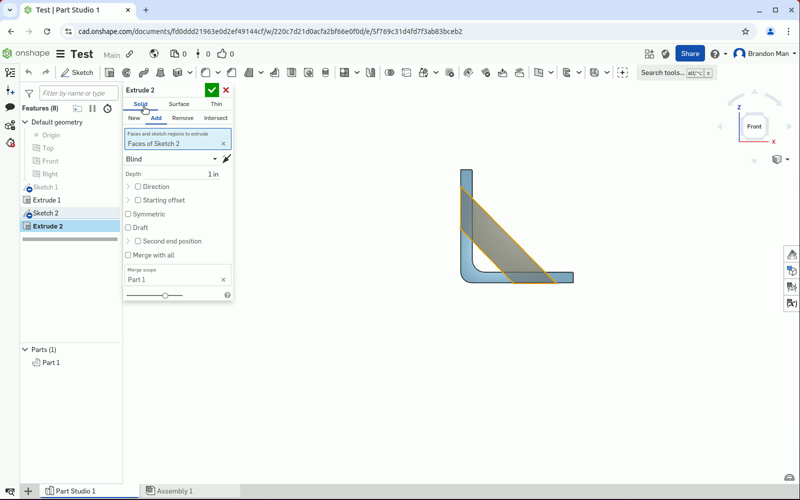
click(143, 106)
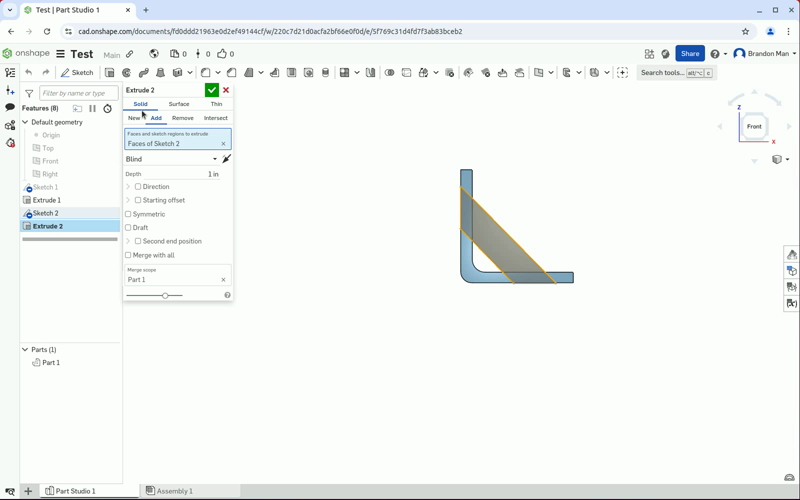
mouse_move(137, 120)
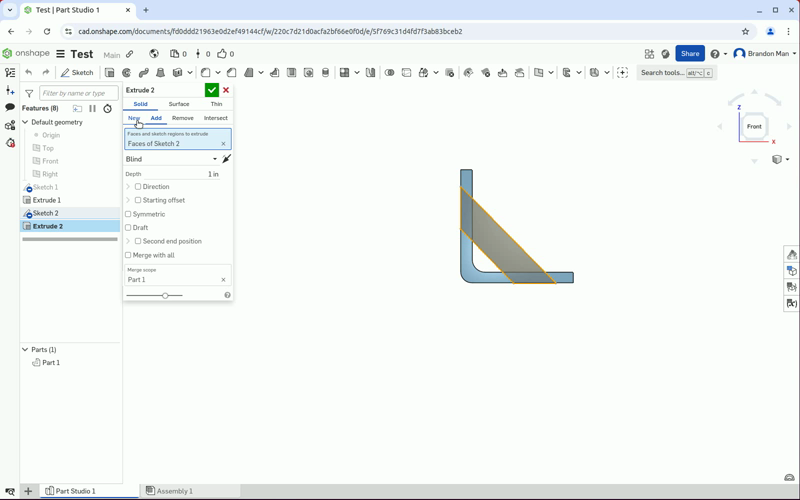
click(137, 120)
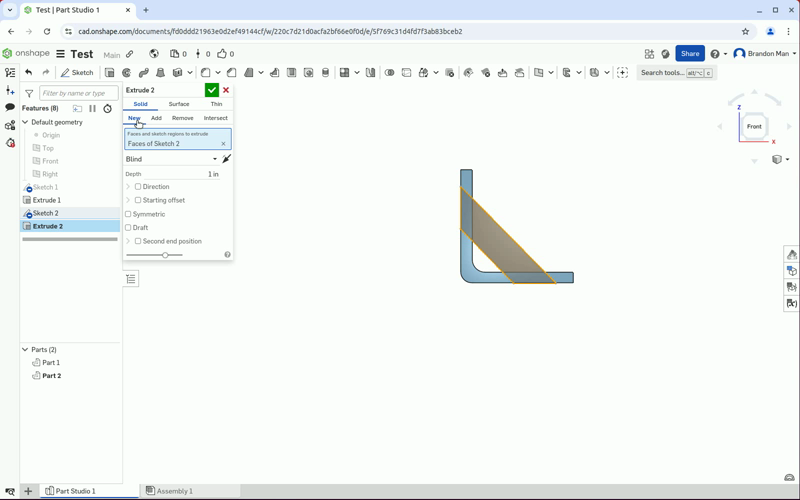
key(tab, 4)
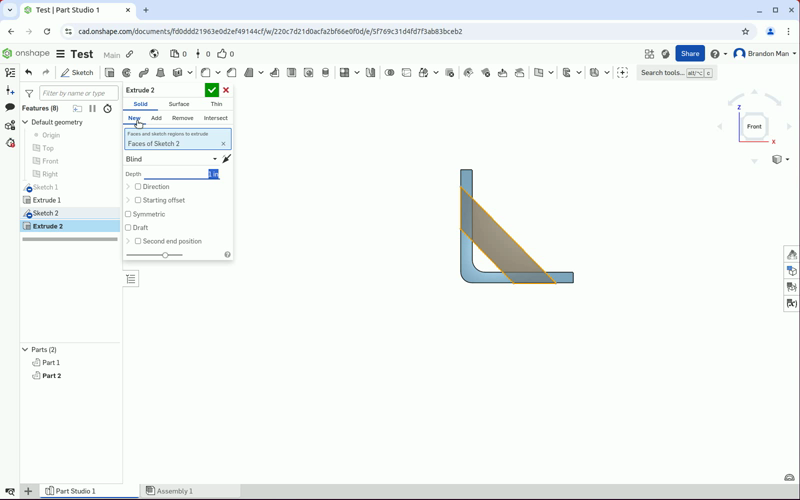
text(-1.444)
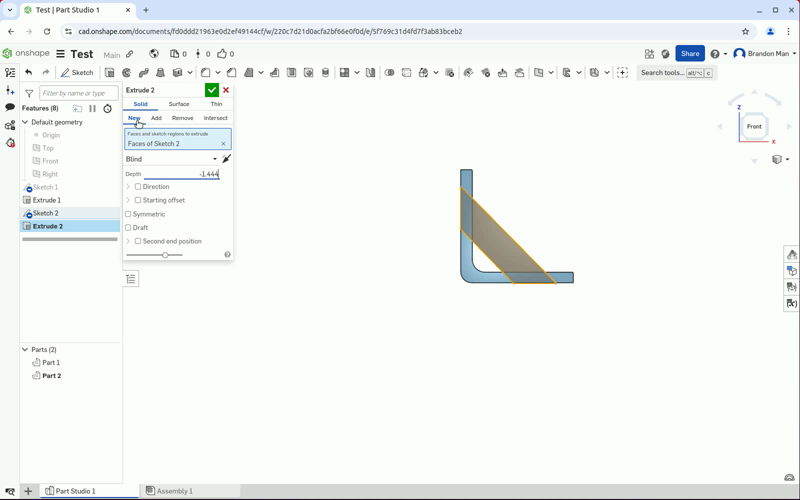
key(enter)
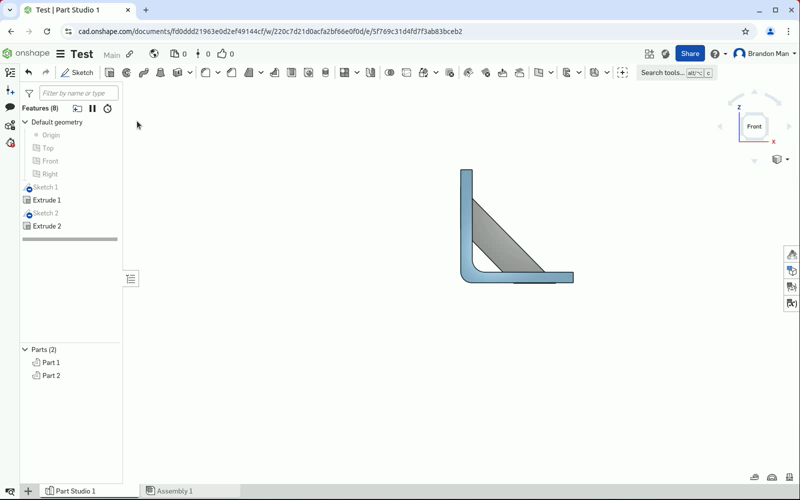
key(shift+h)
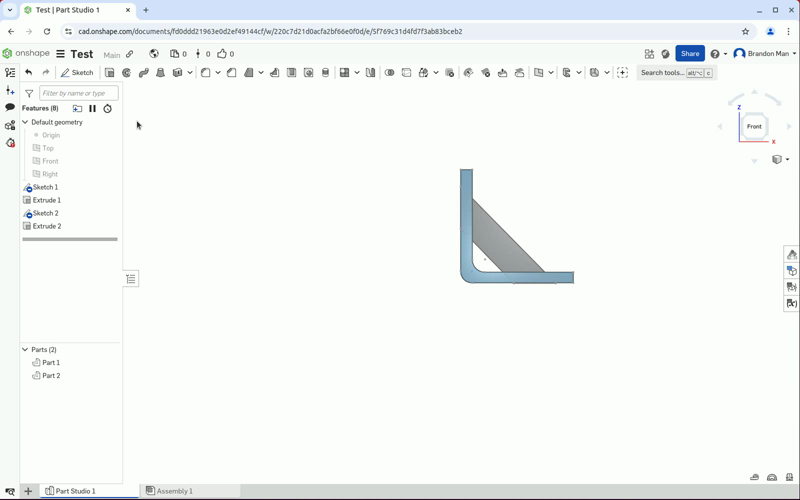
key(shift+h)
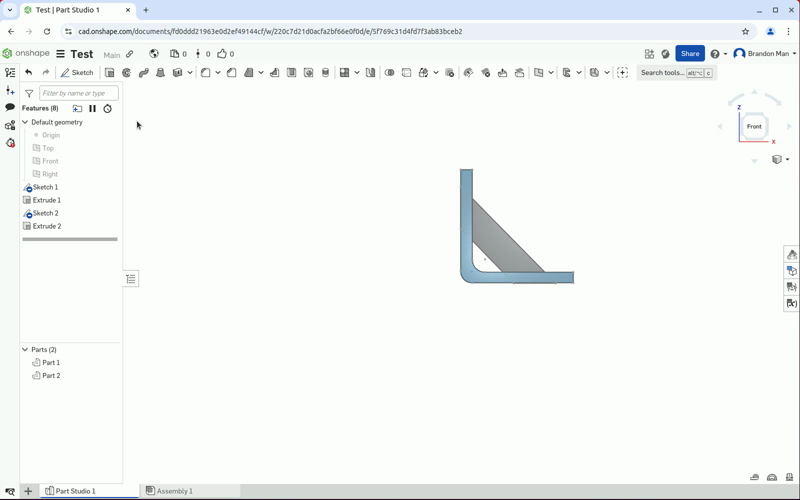
key(shift+7)
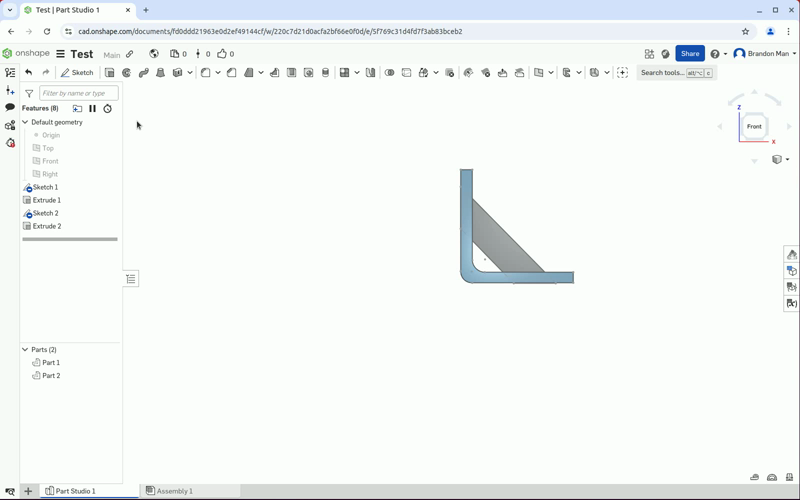
key(left, 2)
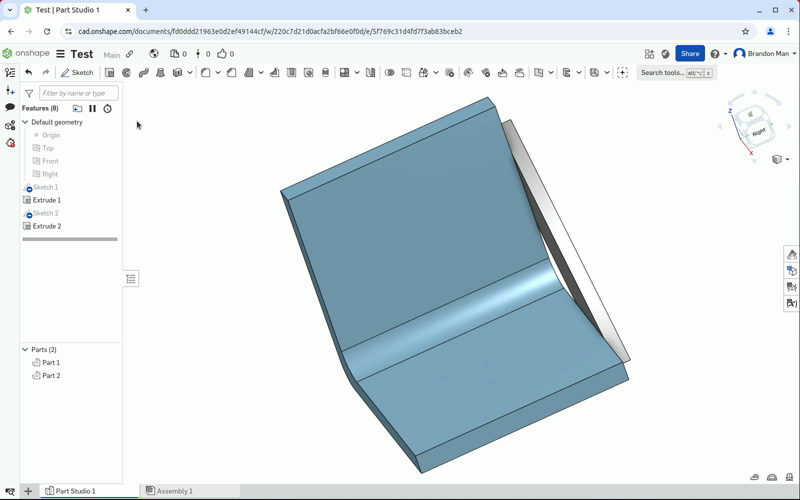
key(down, 2)
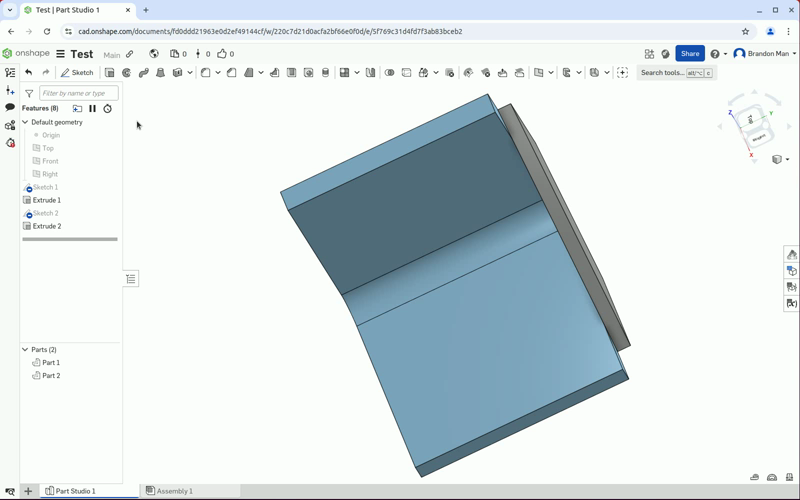
key(up, 2)
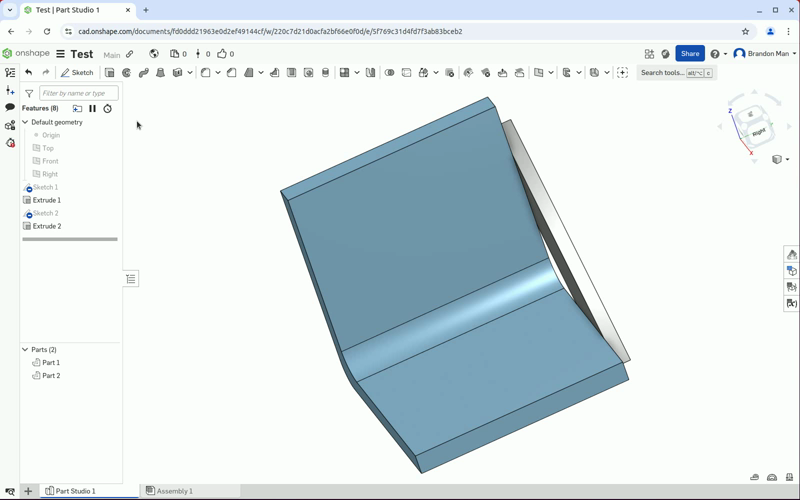
key(right, 2)
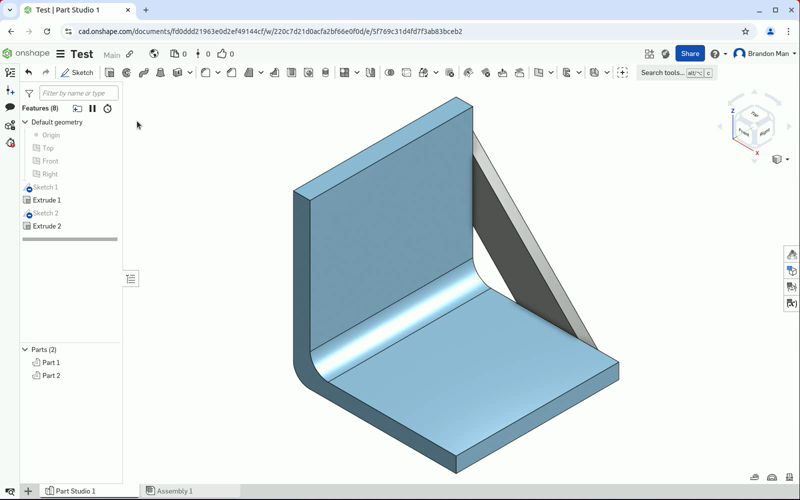
mouse_move(73, 189)
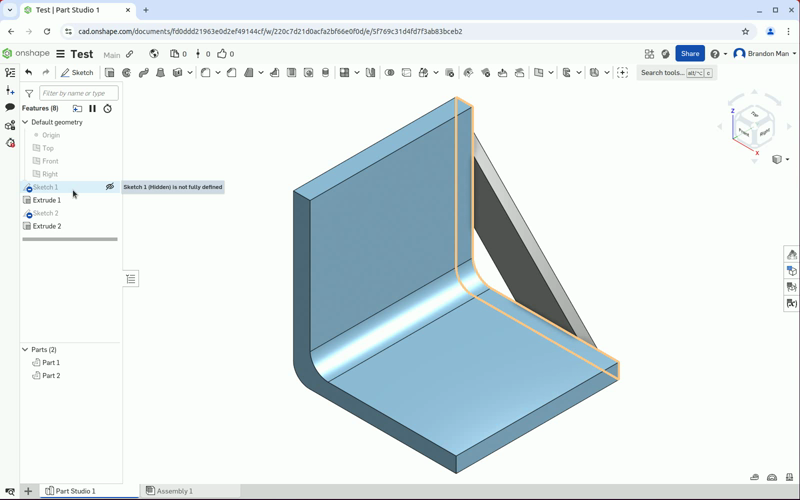
click(73, 189)